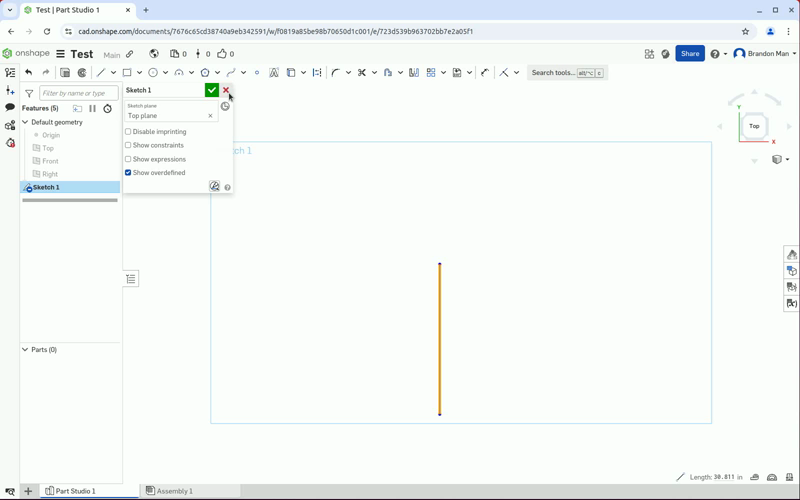
key(shift+h)
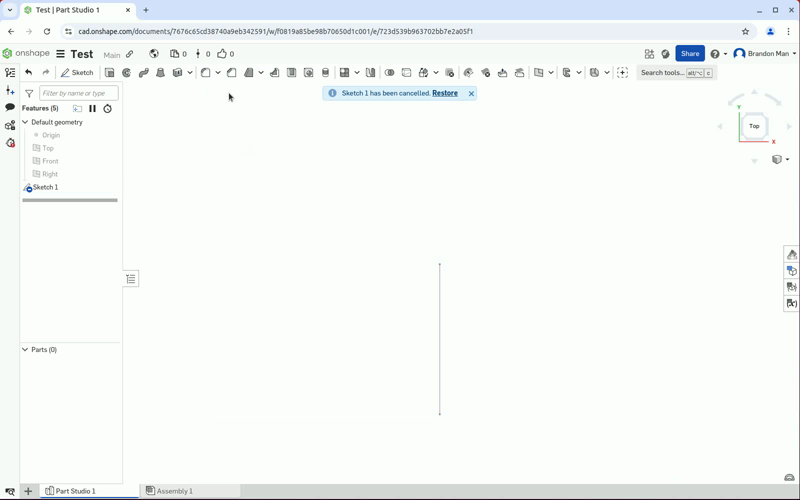
key(shift+s)
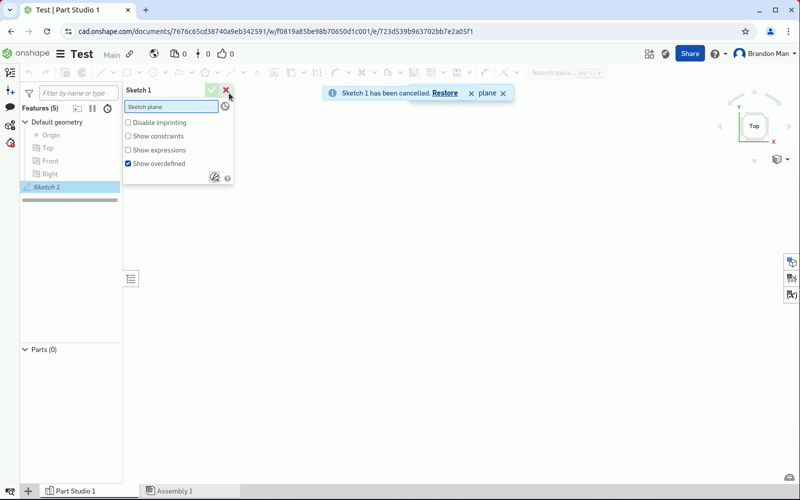
mouse_move(73, 150)
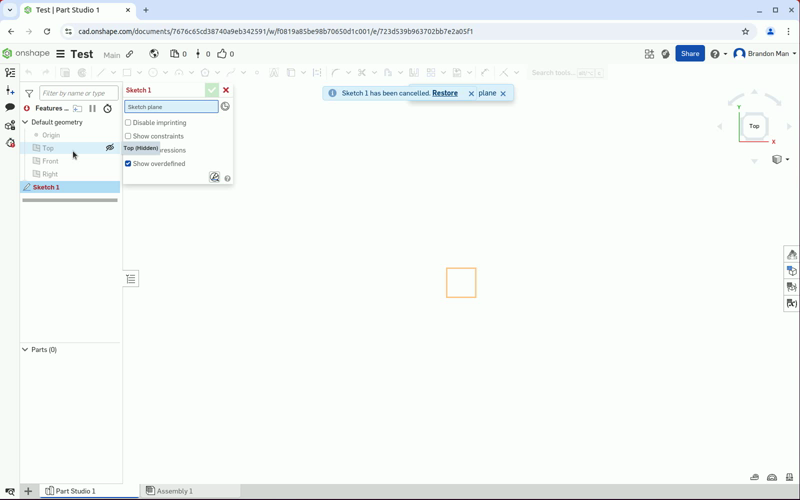
click(73, 150)
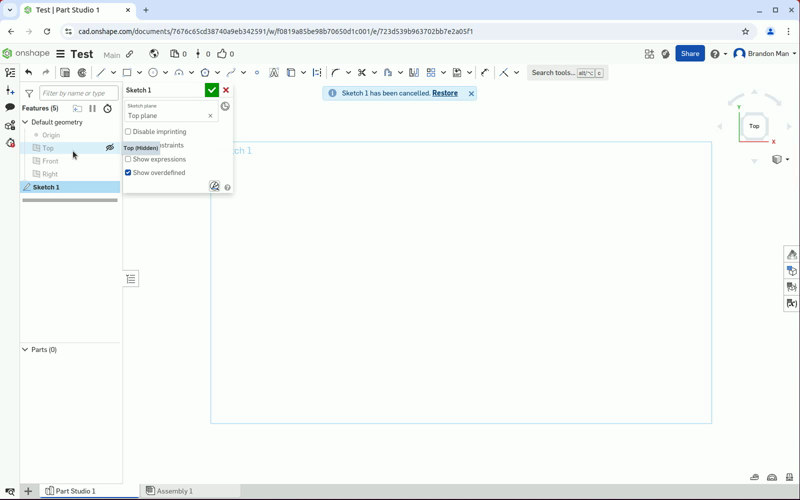
mouse_move(73, 352)
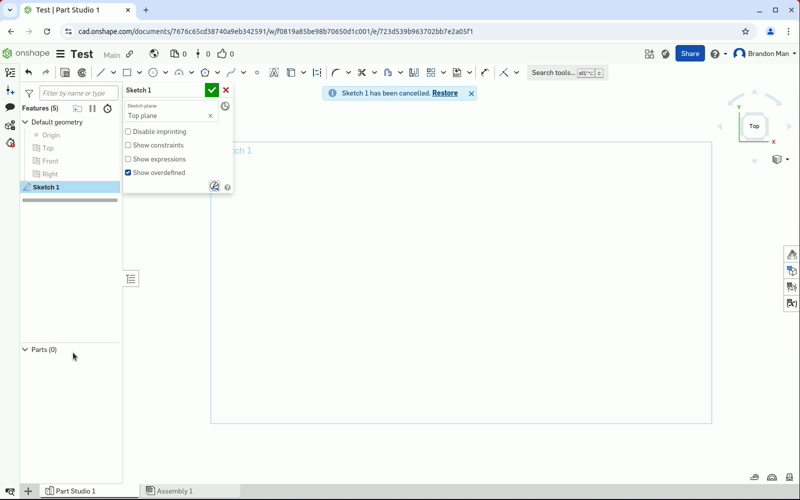
key(y)
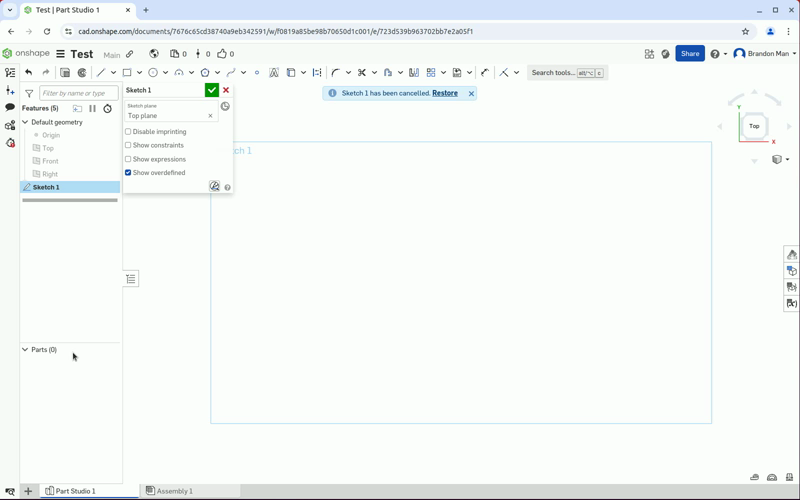
key(l)
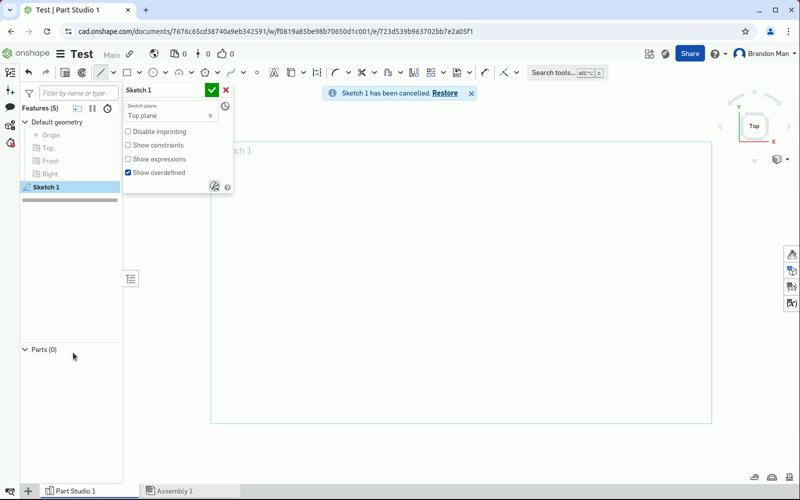
key_down(shift)
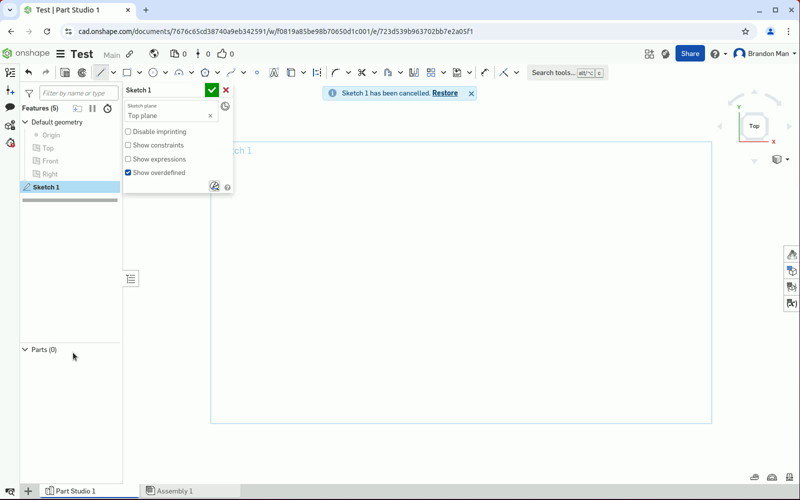
mouse_move(401, 380)
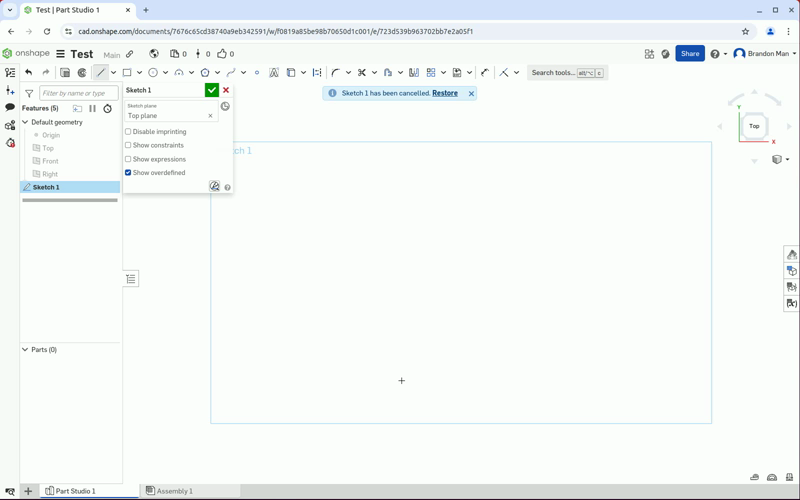
click(401, 380)
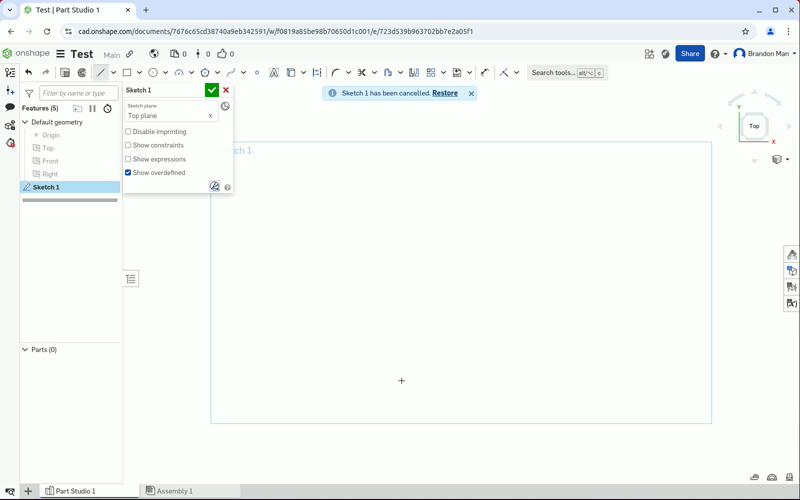
key_up(shift)
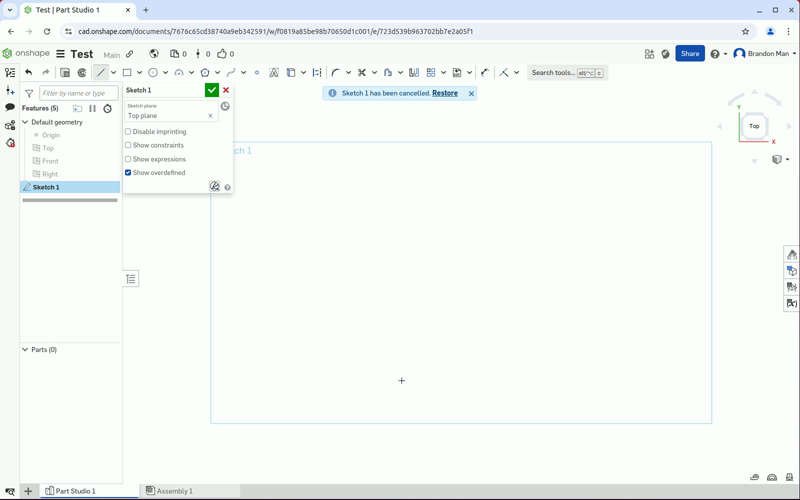
key_down(shift)
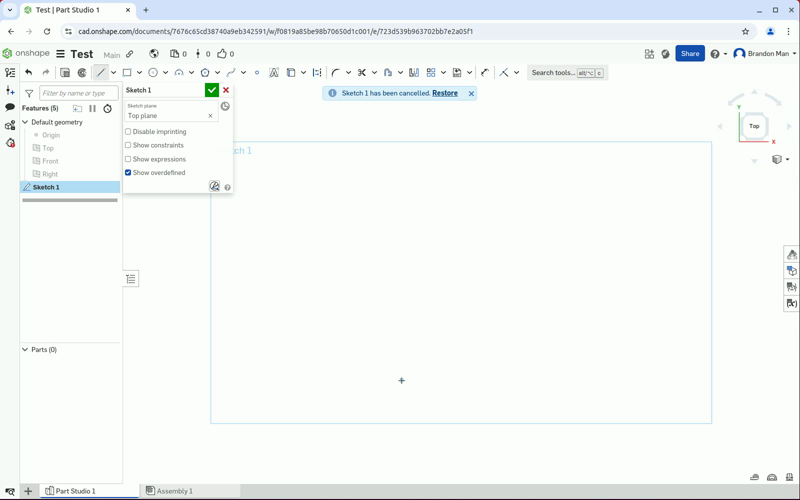
mouse_move(431, 380)
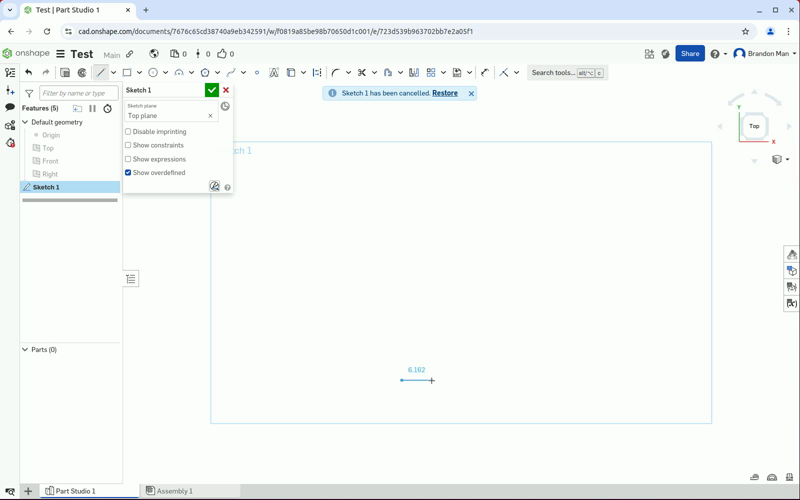
mouse_move(461, 380)
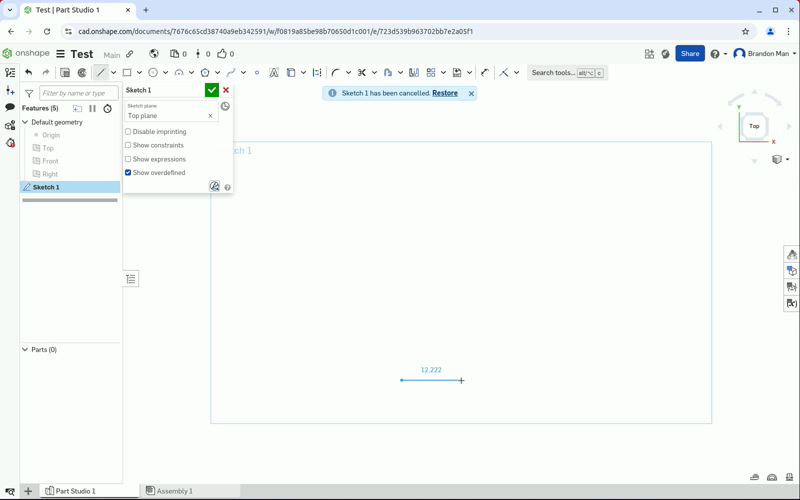
click(461, 380)
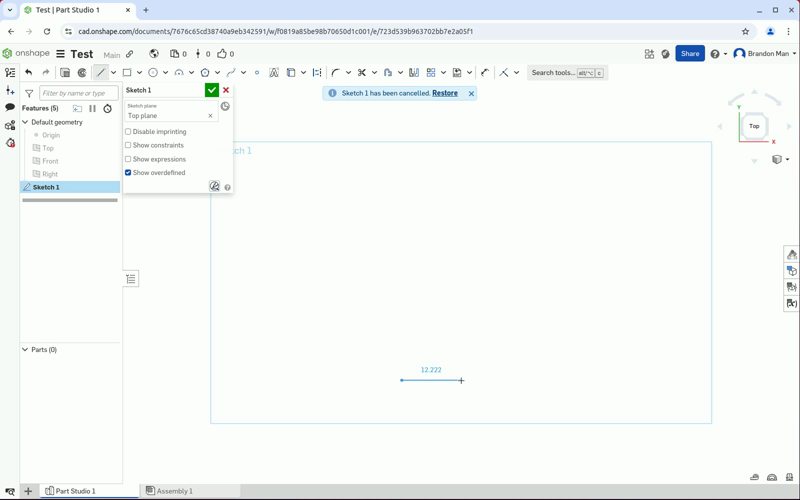
key_up(shift)
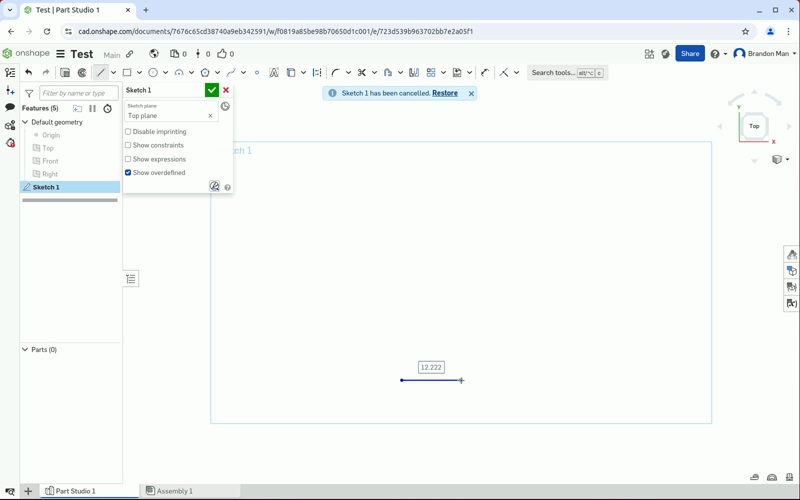
key_down(shift)
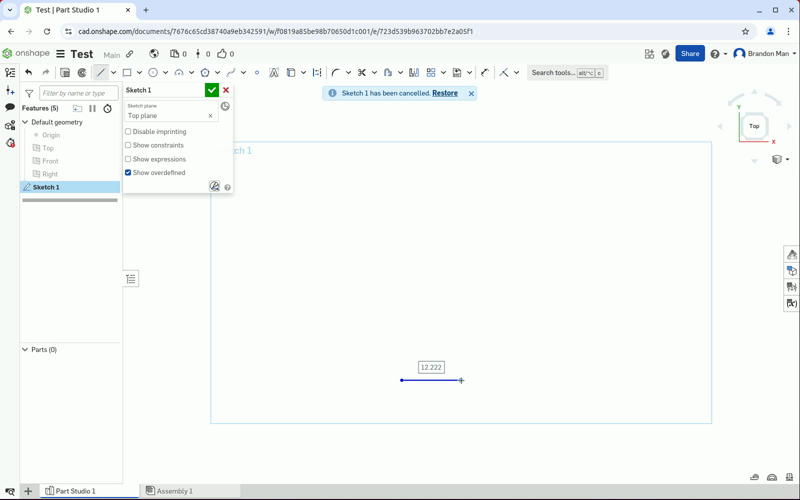
mouse_move(491, 380)
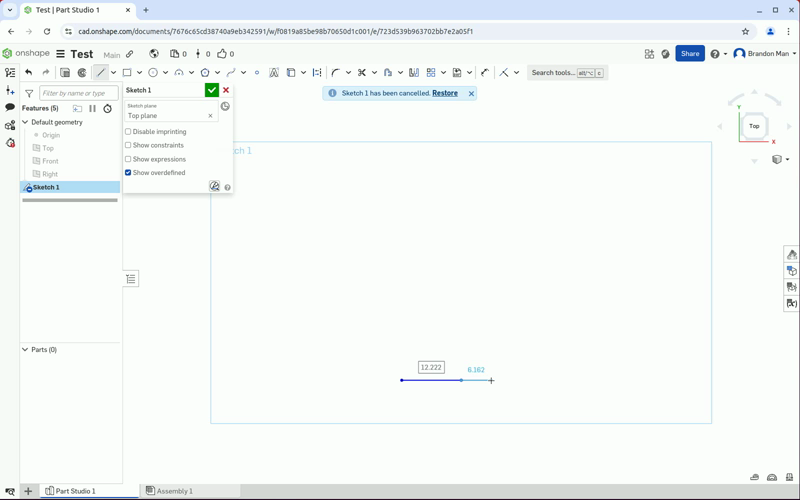
mouse_move(518, 380)
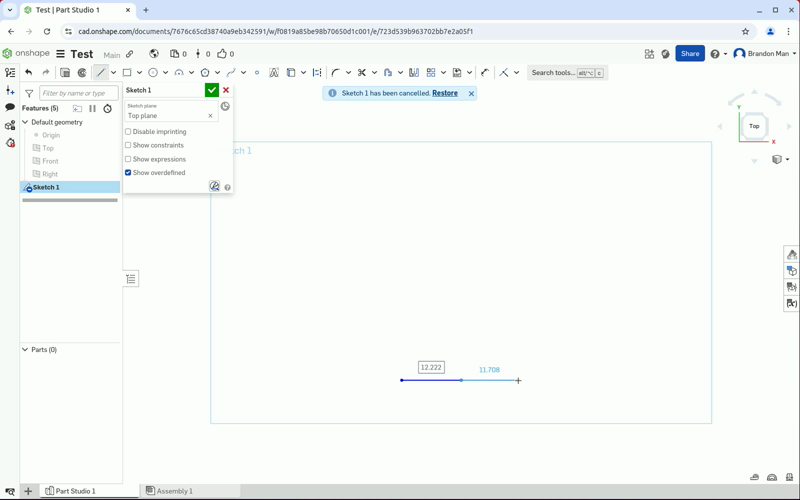
click(518, 380)
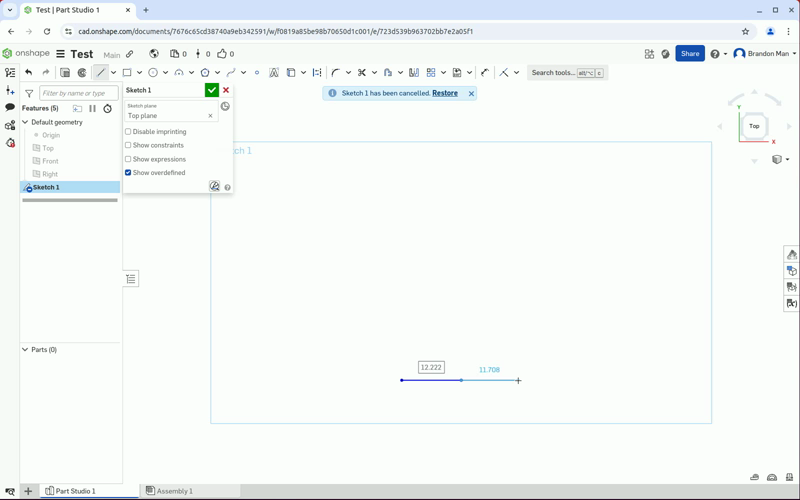
key_up(shift)
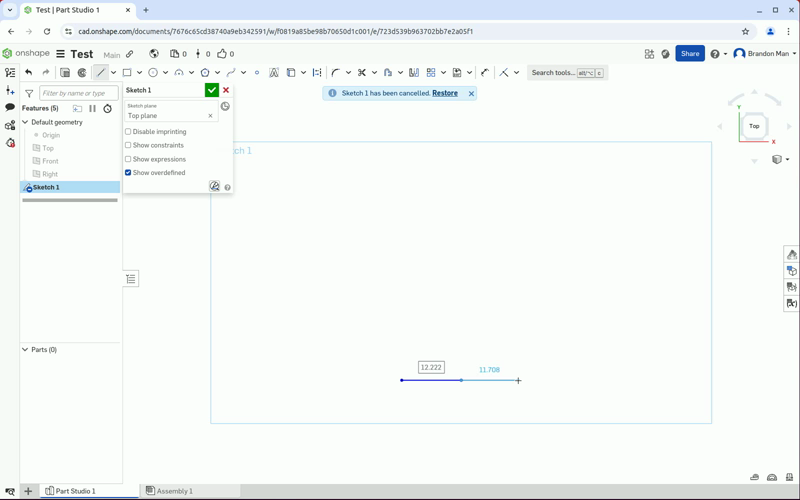
key_down(shift)
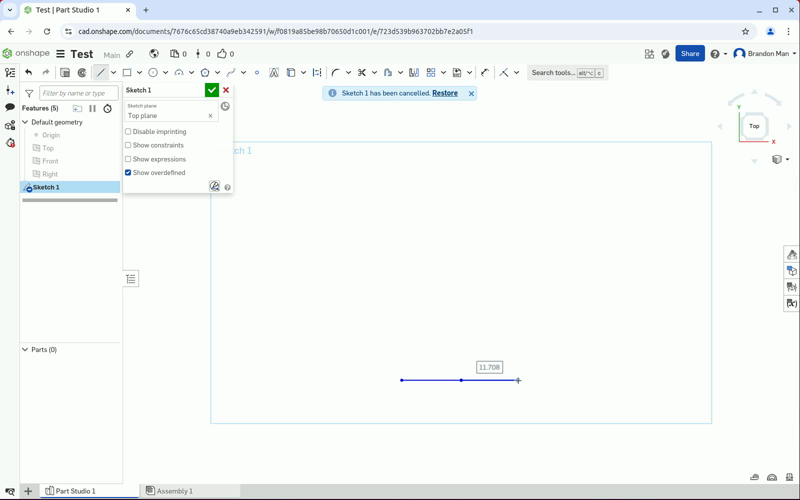
mouse_move(518, 282)
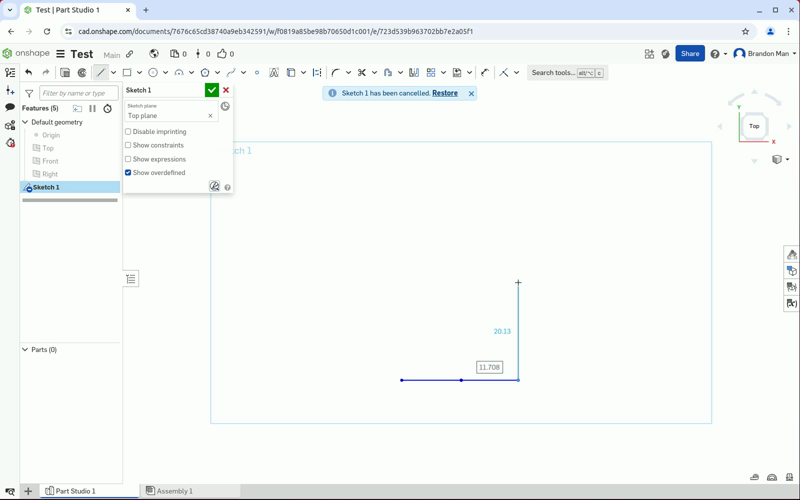
click(518, 282)
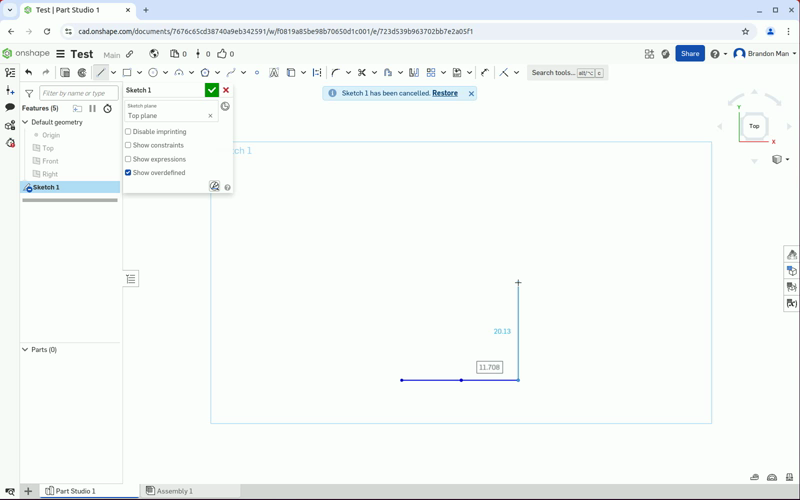
key_up(shift)
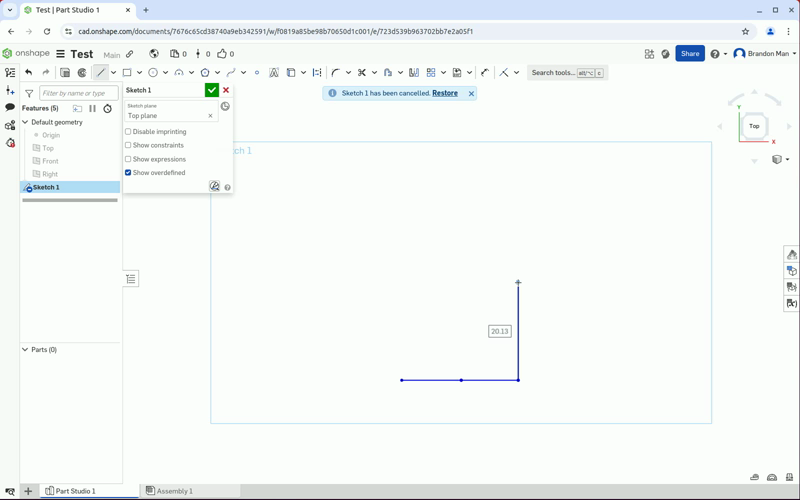
key_down(shift)
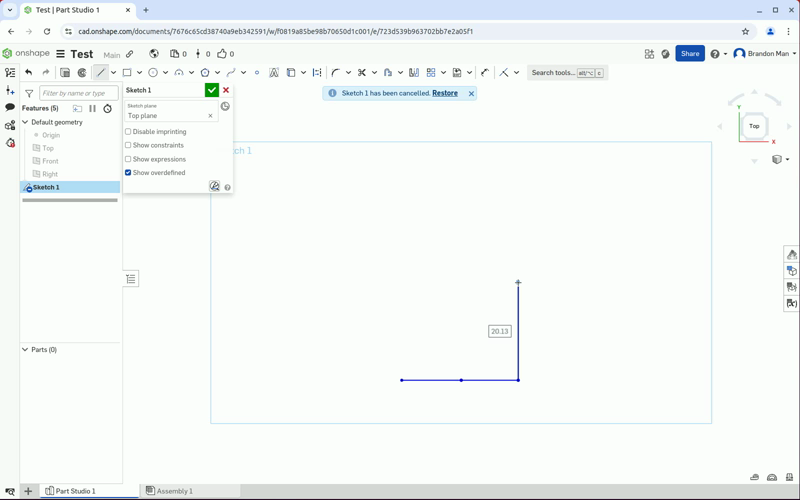
mouse_move(518, 186)
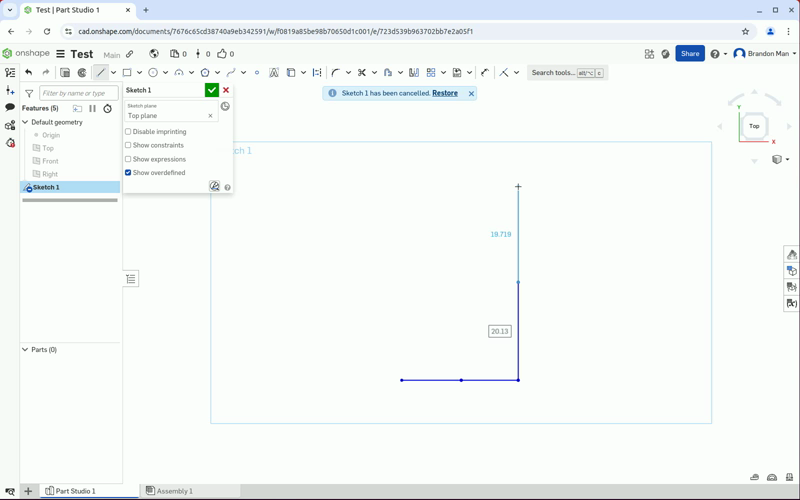
click(518, 186)
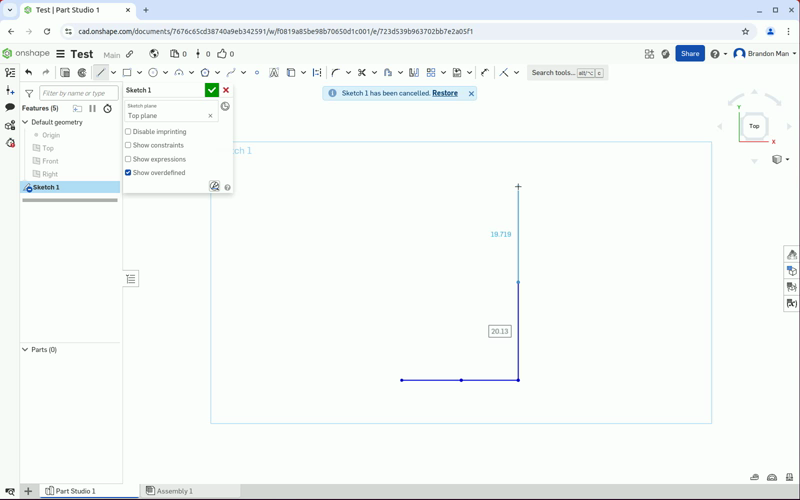
key_up(shift)
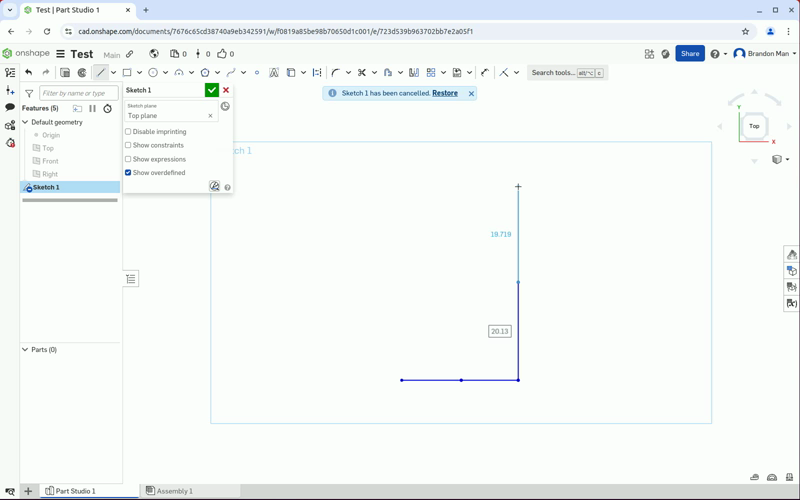
key_down(shift)
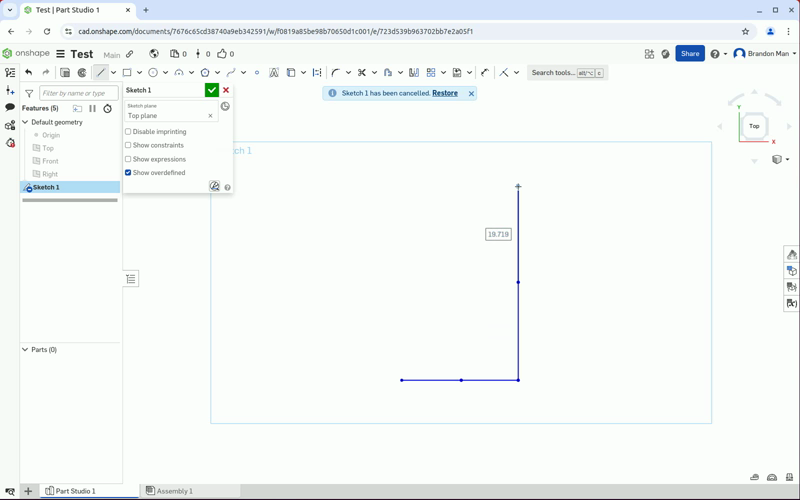
mouse_move(548, 186)
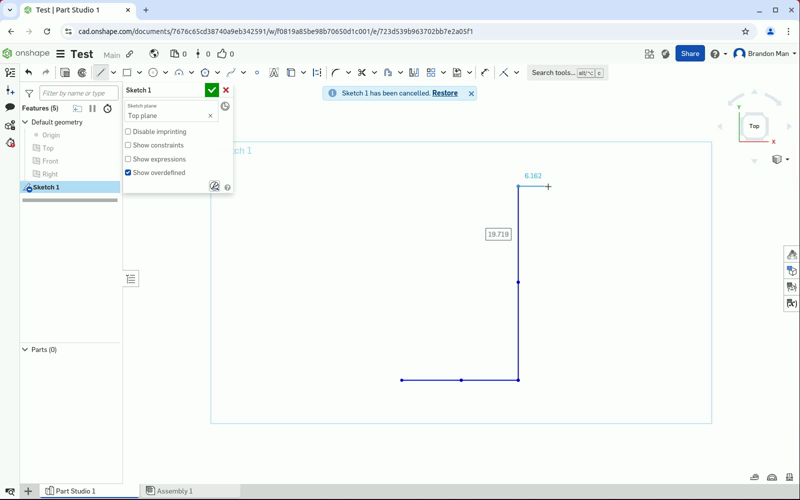
mouse_move(461, 186)
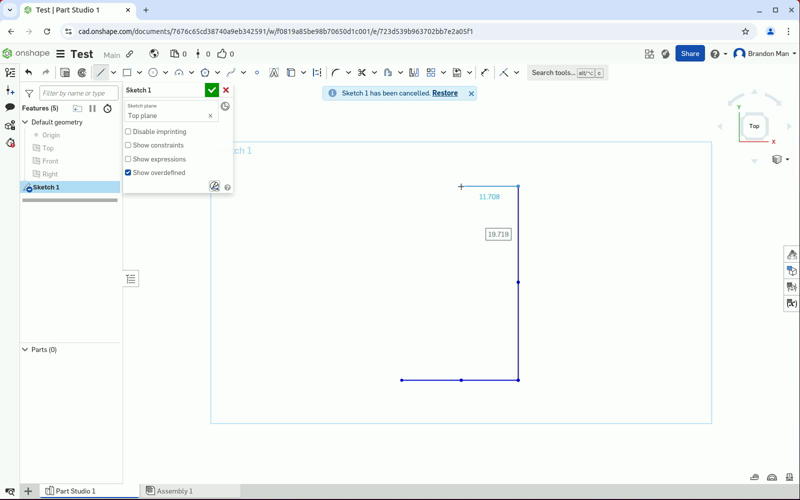
click(461, 186)
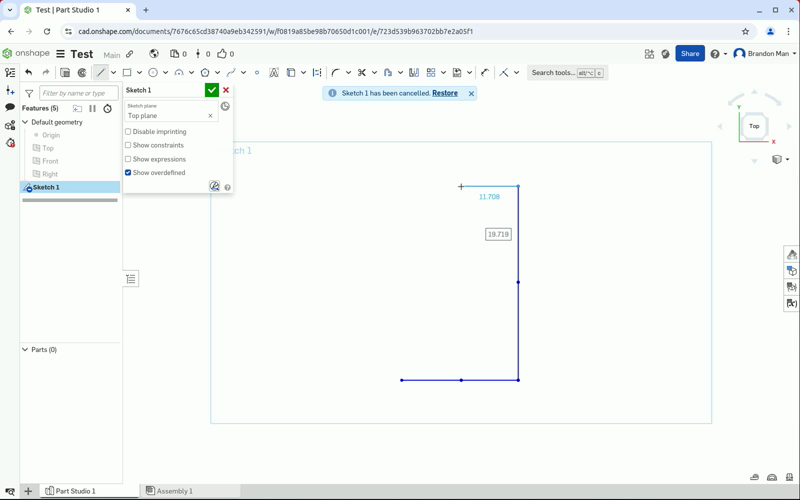
key_up(shift)
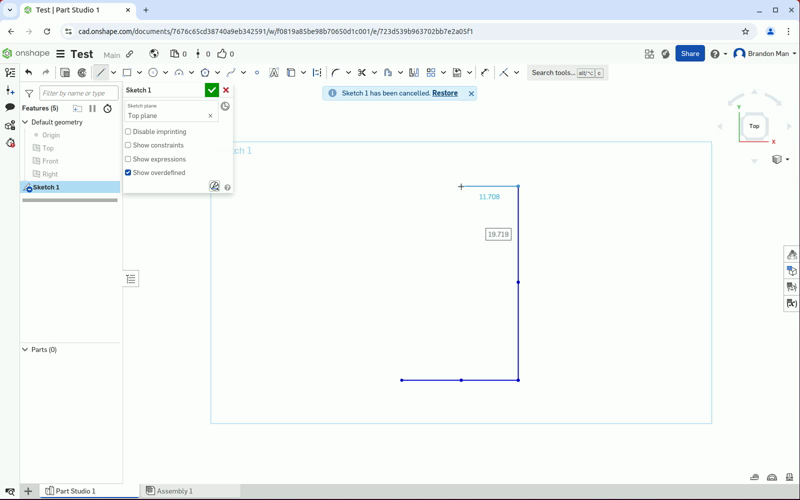
key_down(shift)
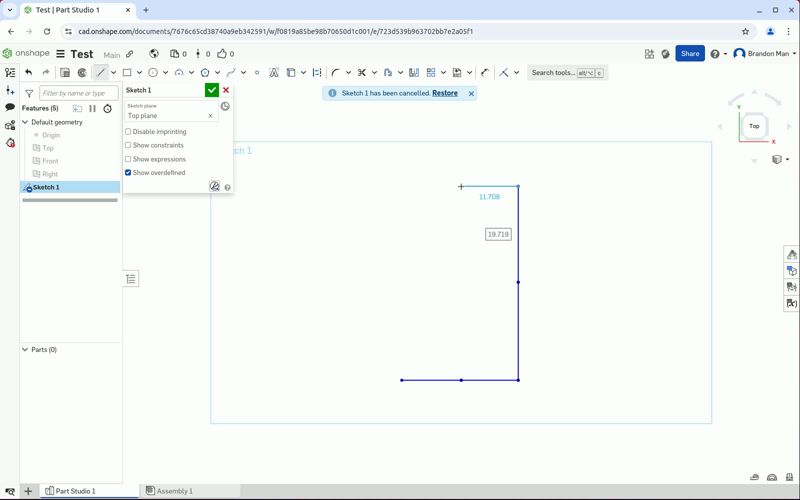
mouse_move(491, 186)
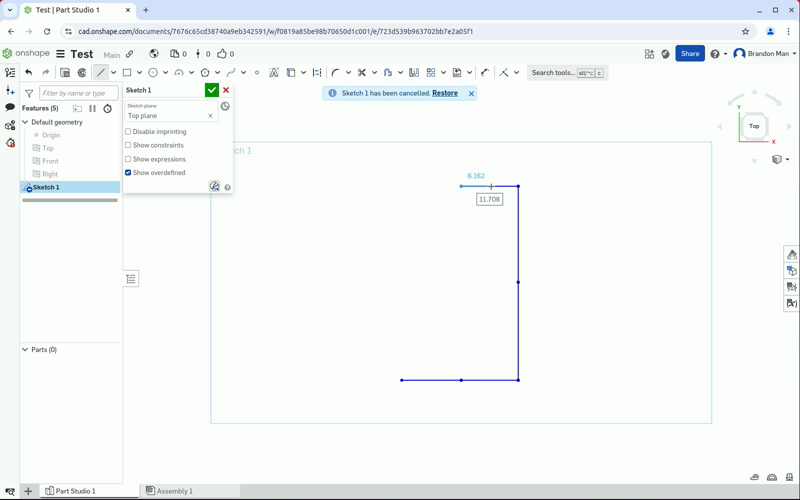
mouse_move(401, 186)
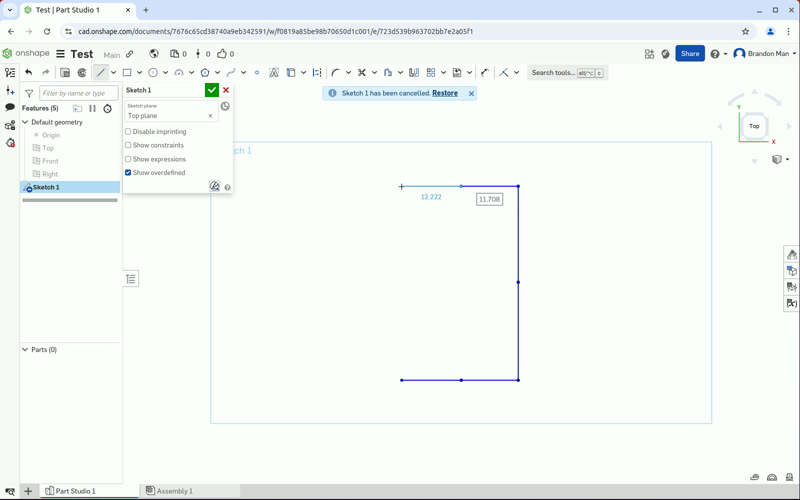
click(401, 186)
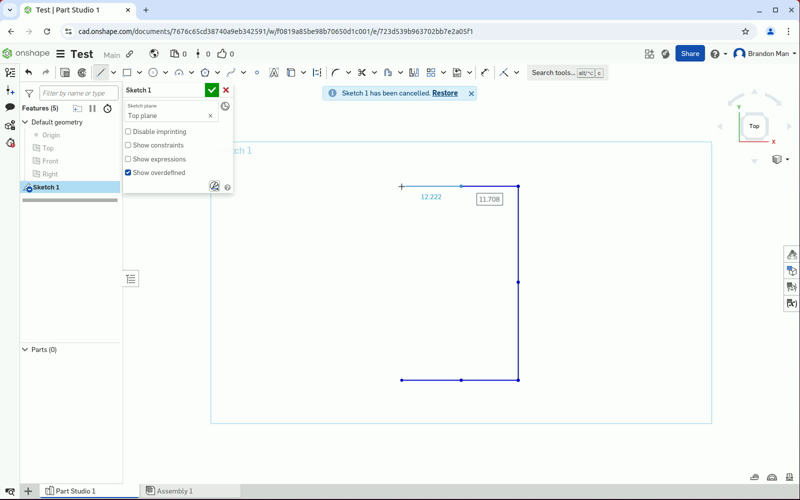
key_up(shift)
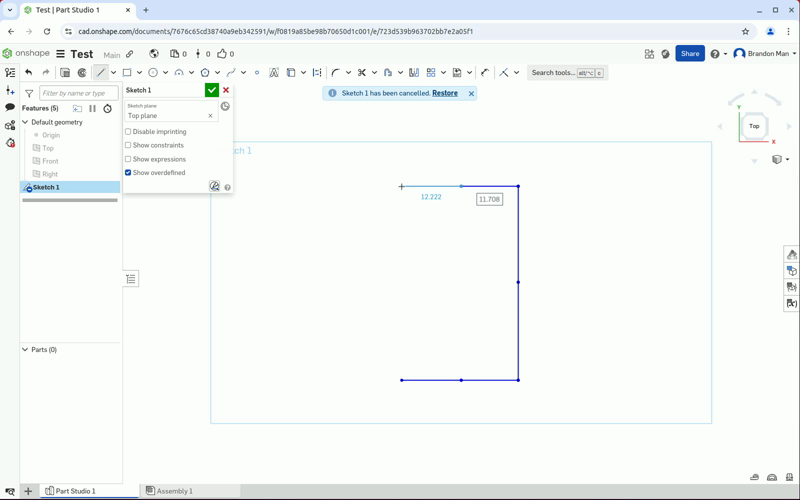
key_down(shift)
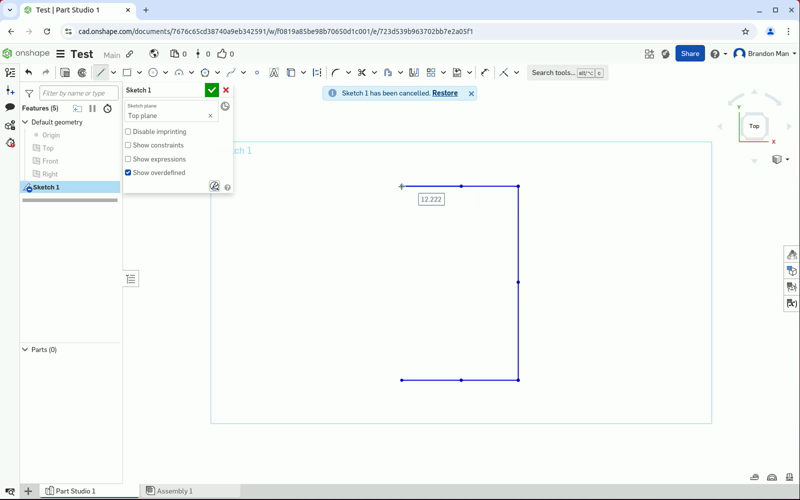
mouse_move(401, 282)
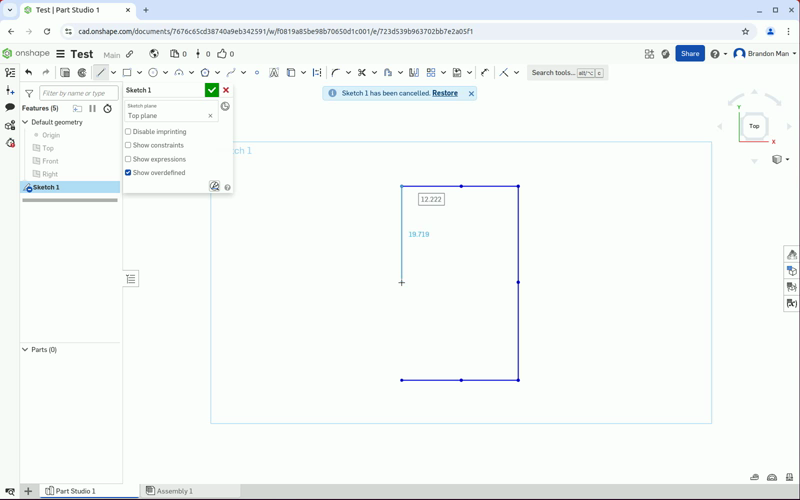
click(401, 282)
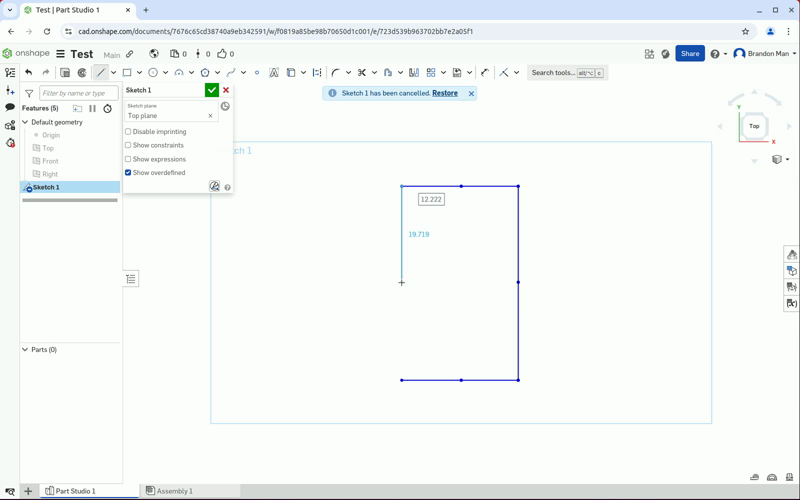
key_up(shift)
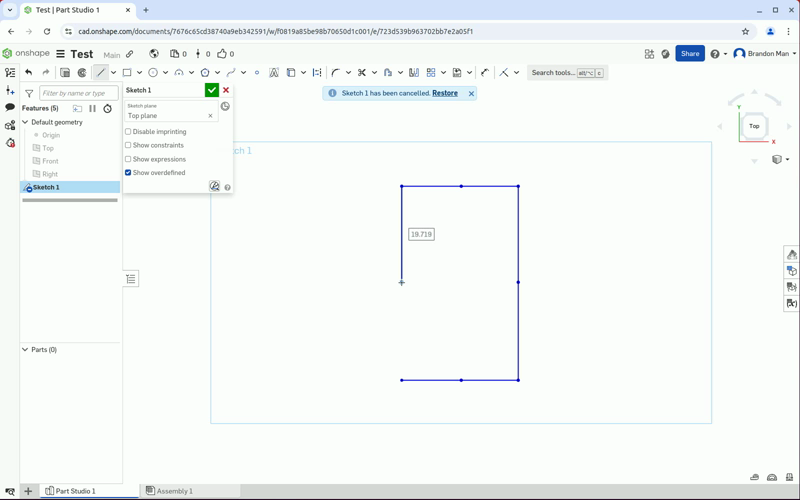
key_down(shift)
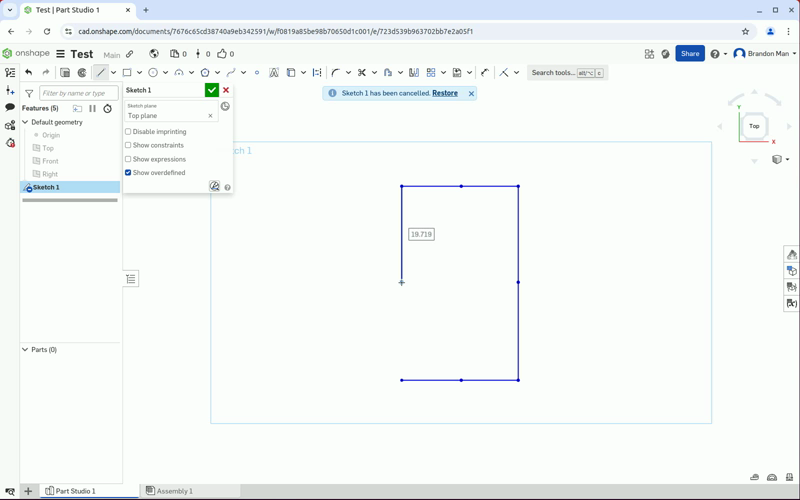
mouse_move(401, 380)
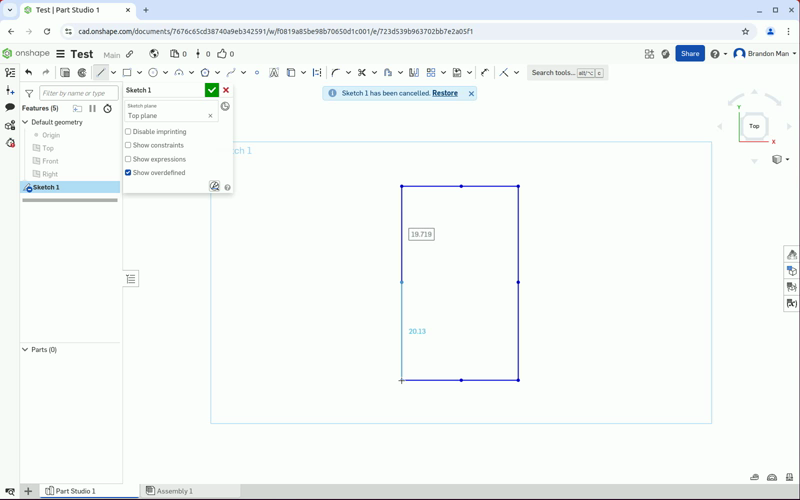
key_up(shift)
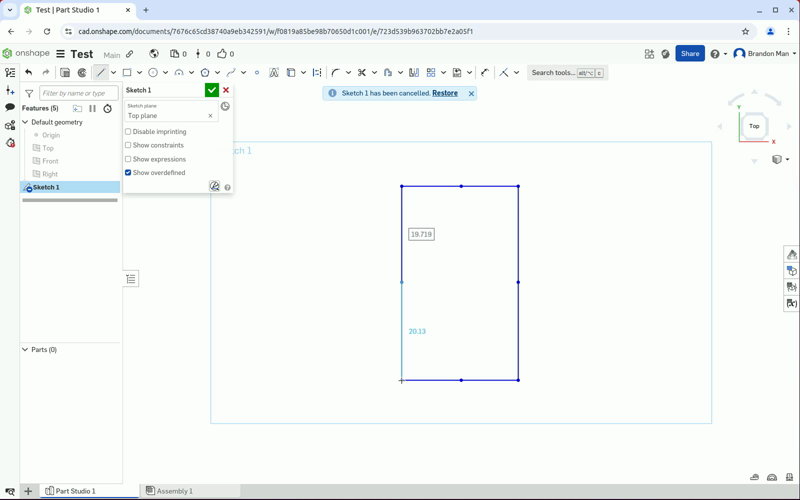
click(401, 380)
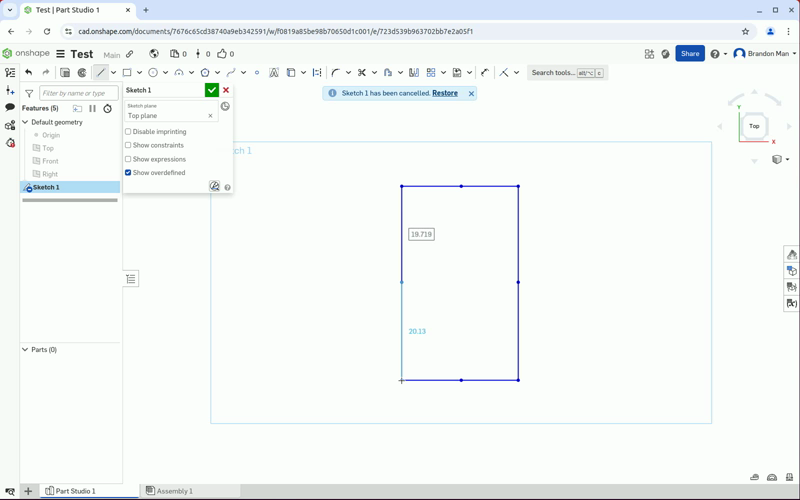
key(esc)
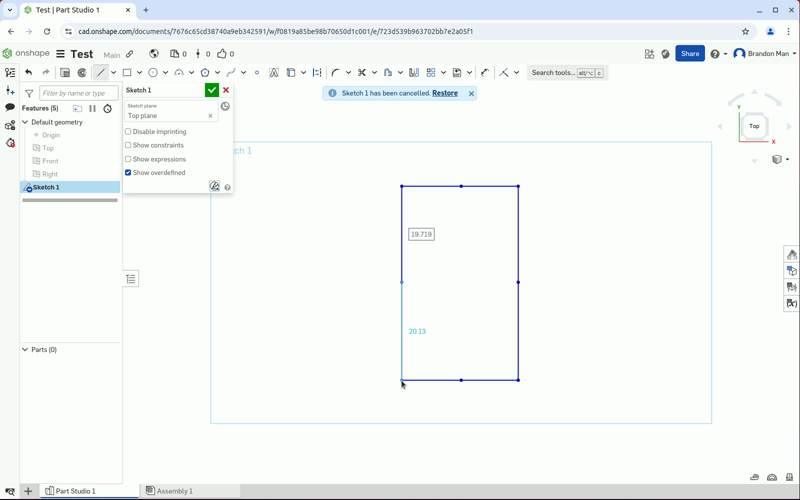
mouse_move(470, 210)
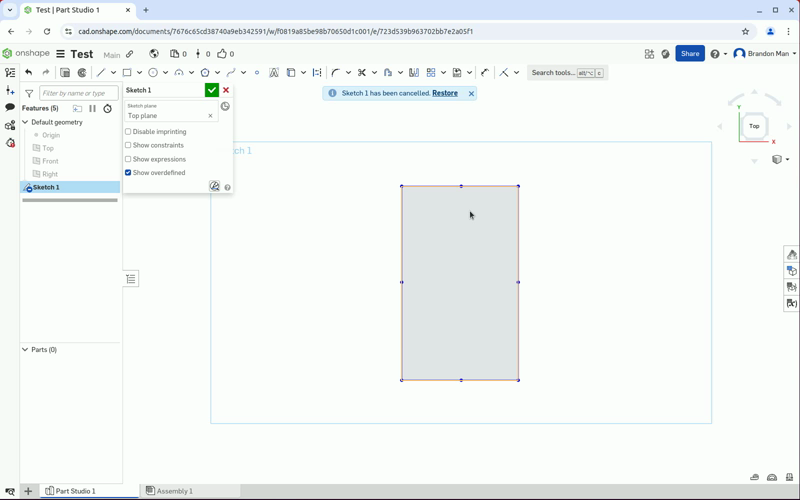
click(470, 210)
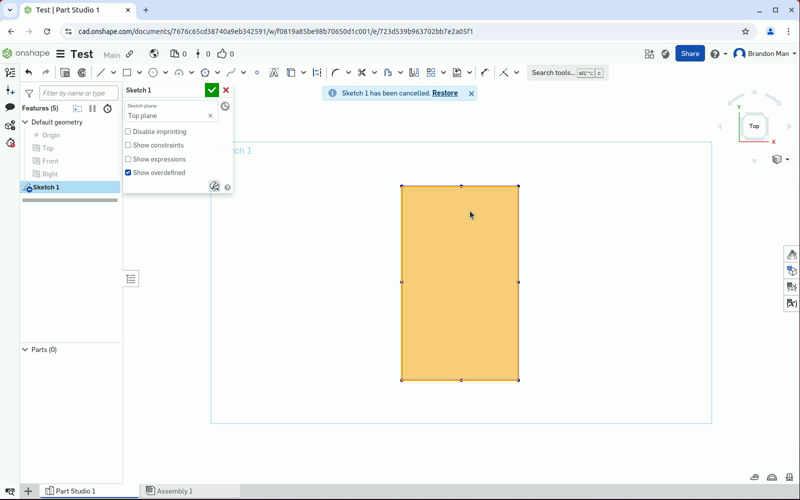
mouse_move(73, 352)
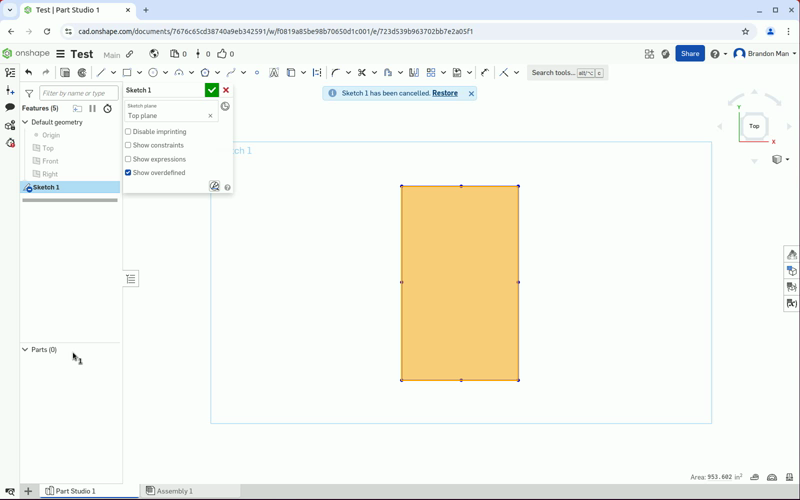
key(shift+y)
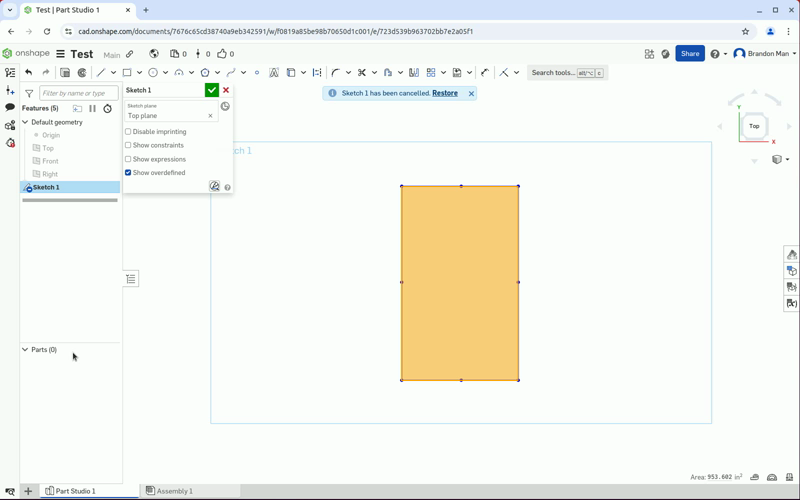
key(shift+e)
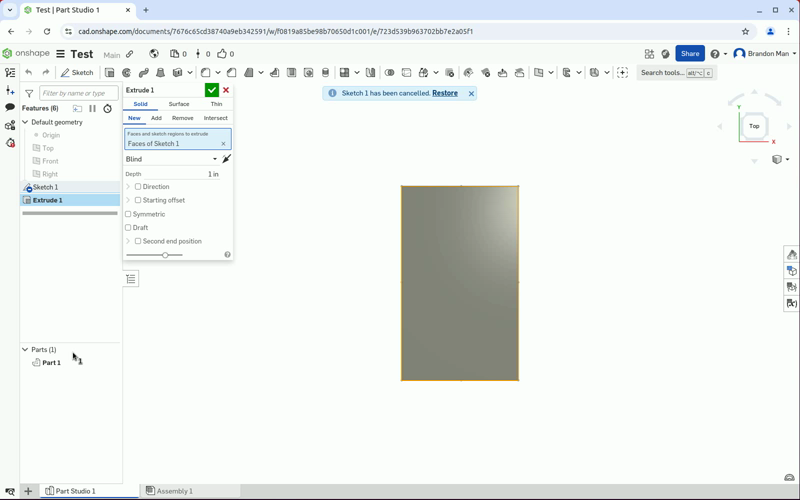
mouse_move(143, 106)
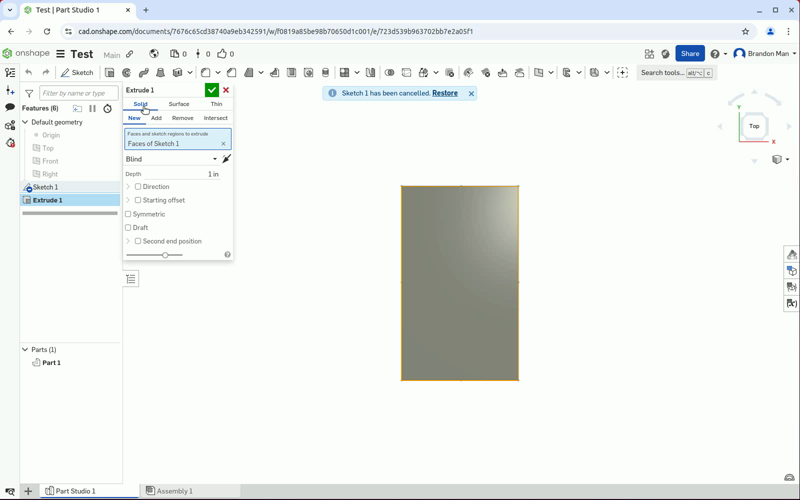
click(143, 106)
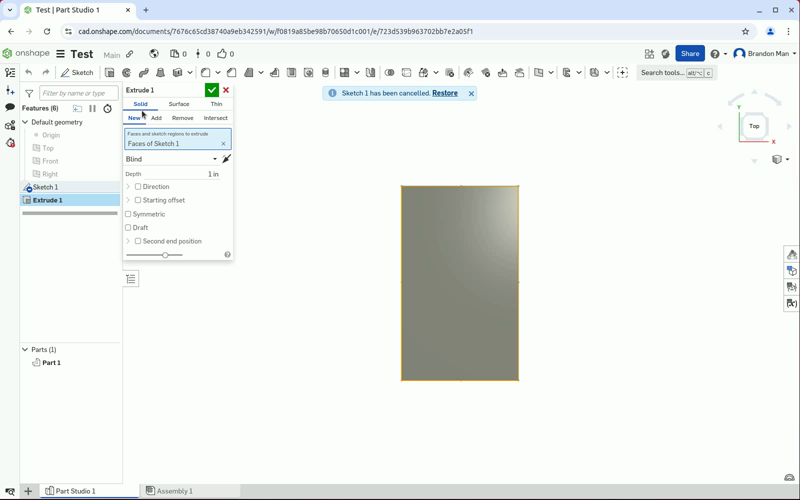
mouse_move(137, 120)
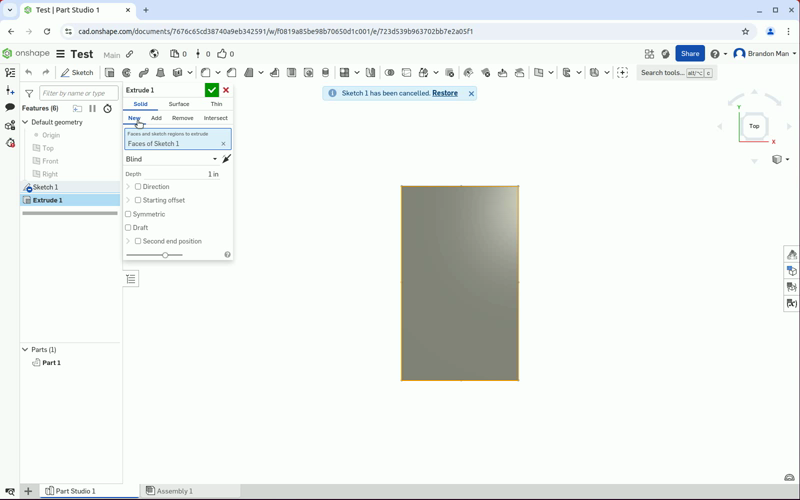
click(137, 120)
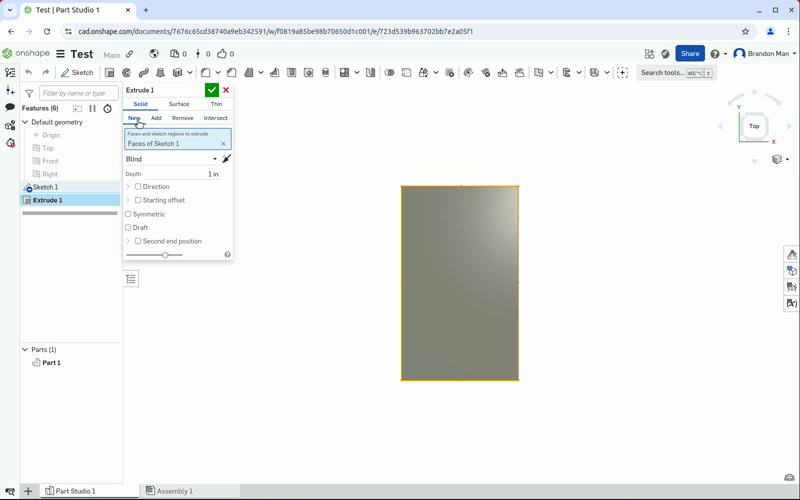
key(tab, 4)
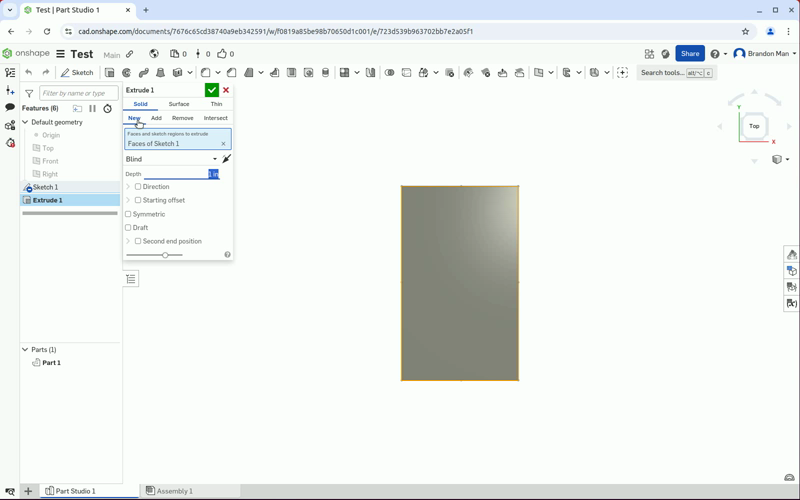
text(0.722)
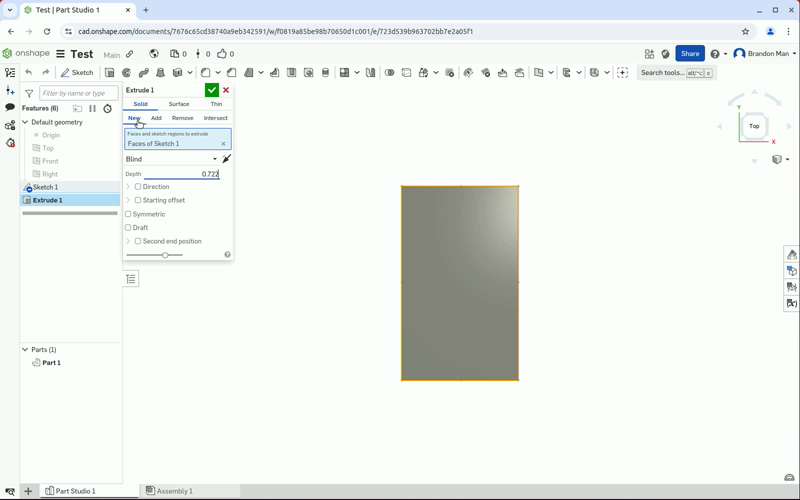
key(enter)
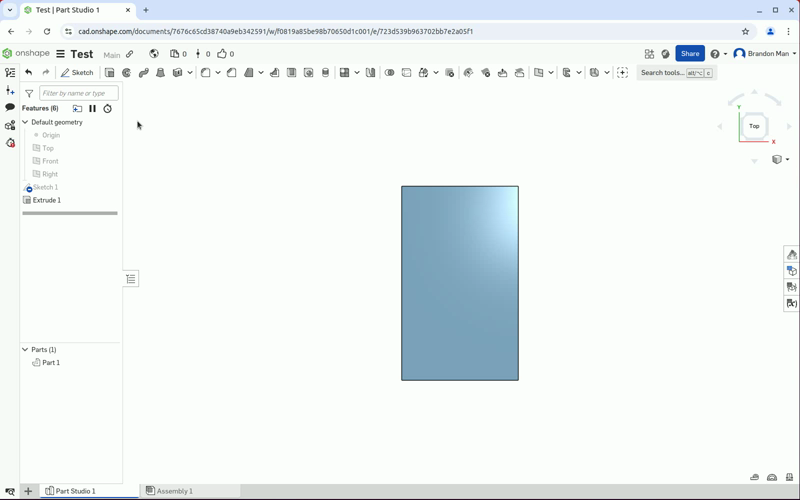
key(shift+h)
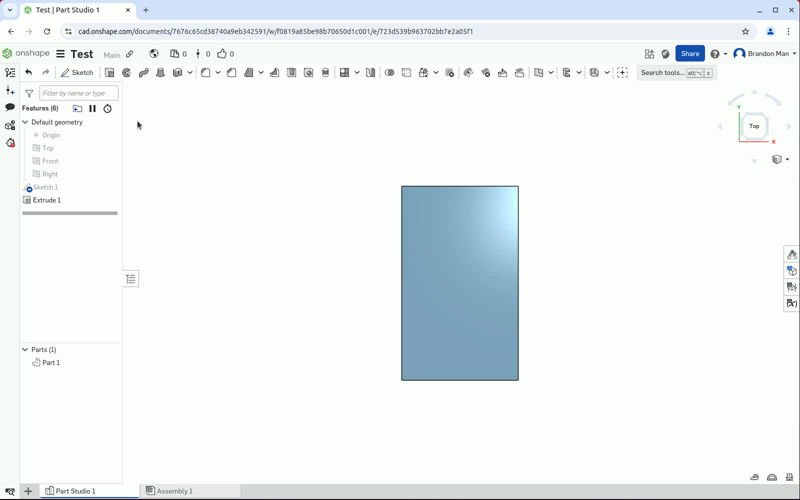
key(shift+h)
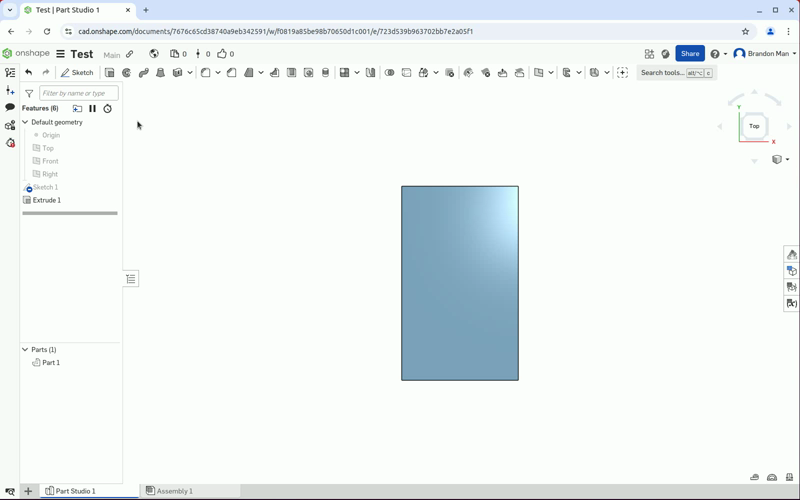
mouse_move(73, 189)
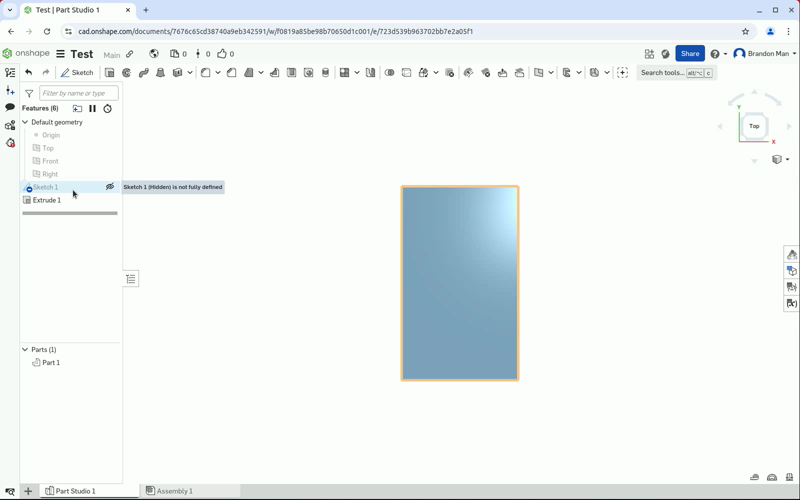
click(73, 189)
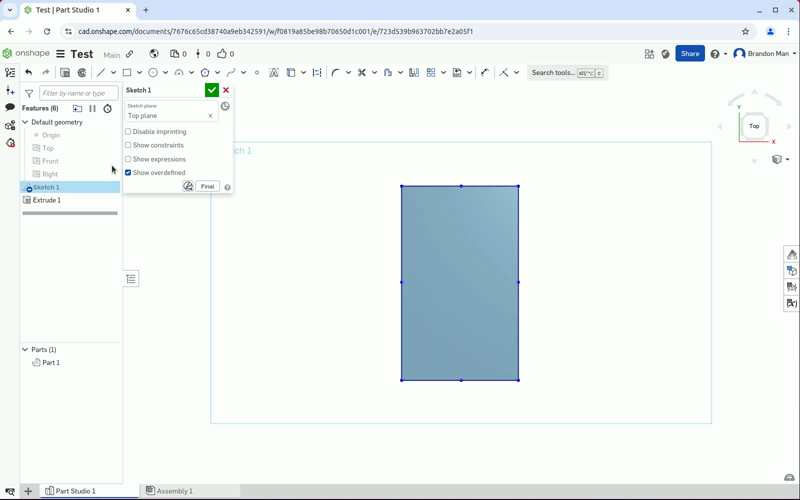
mouse_move(229, 92)
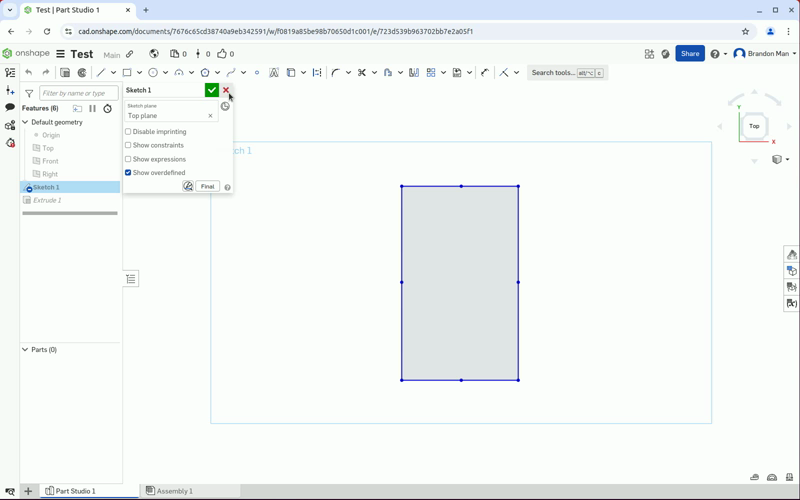
click(229, 92)
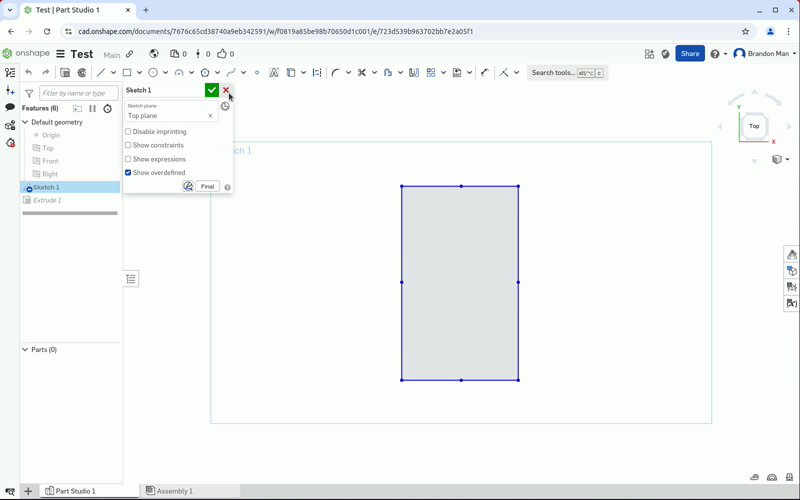
key(shift+s)
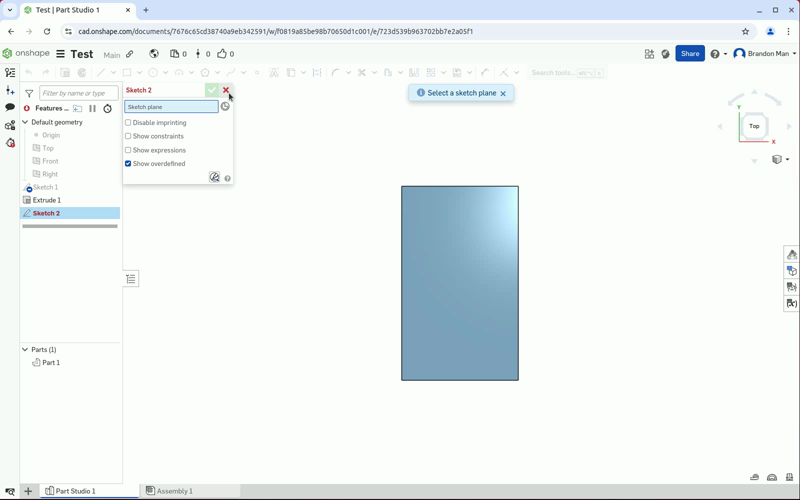
mouse_move(73, 150)
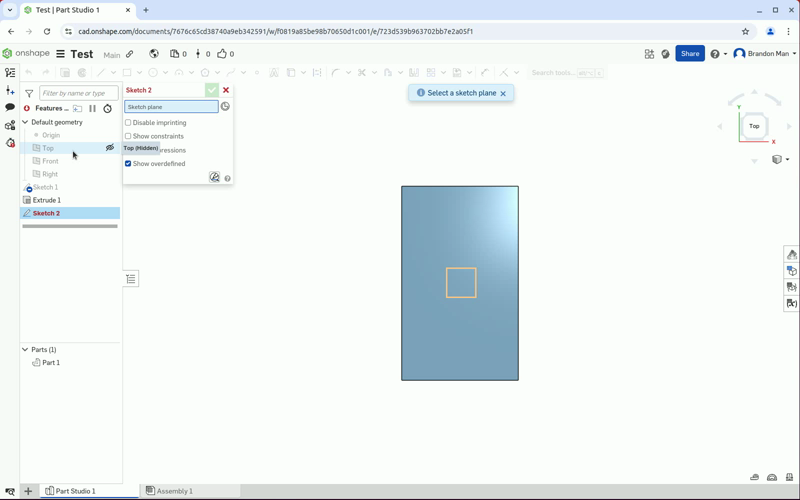
click(73, 150)
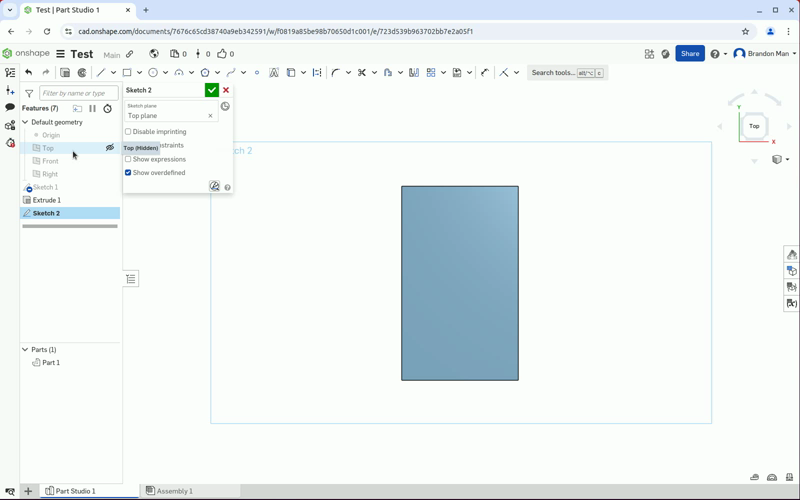
mouse_move(73, 352)
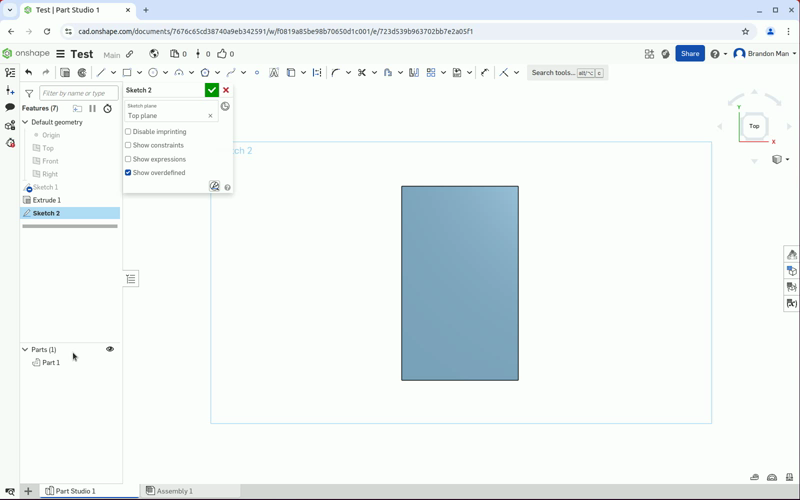
key(y)
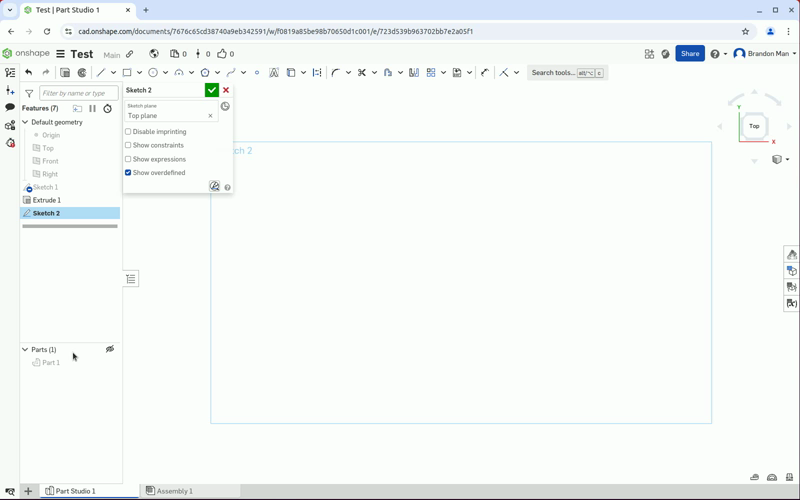
key(l)
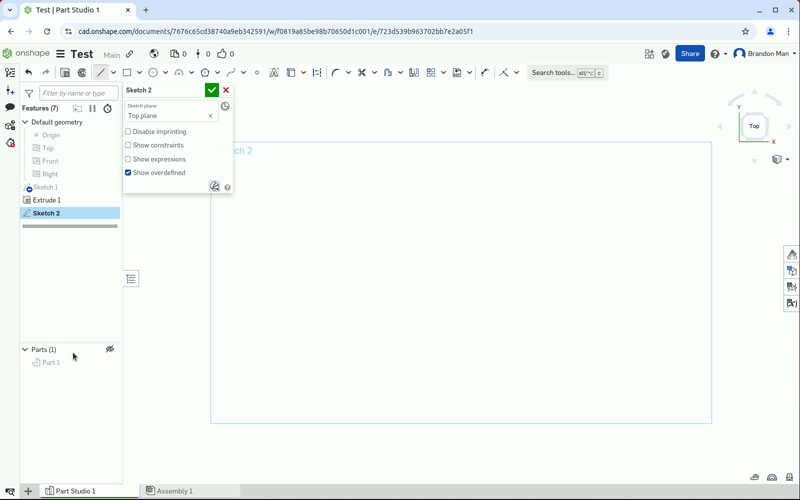
key_down(shift)
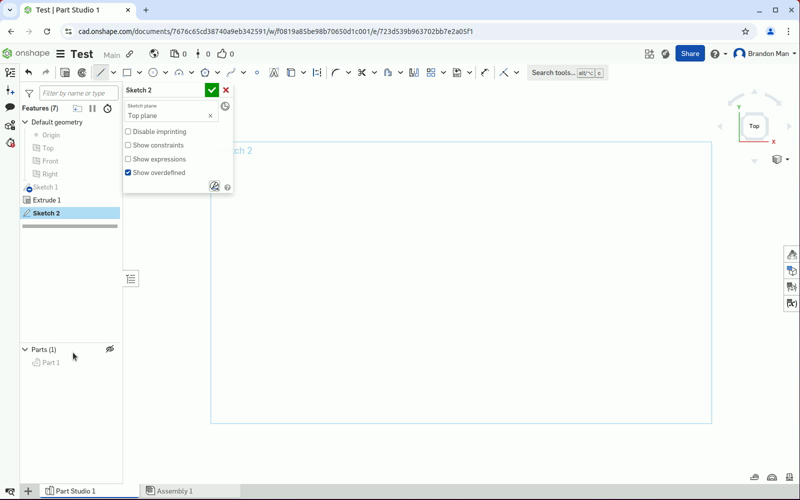
mouse_move(538, 231)
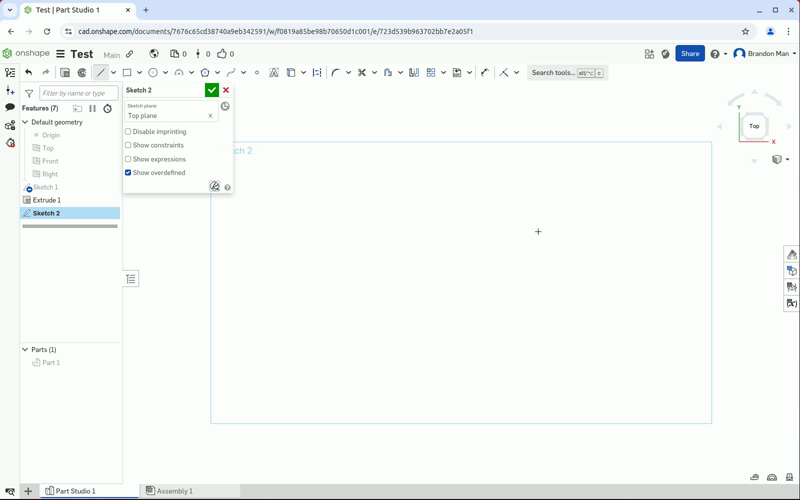
click(538, 231)
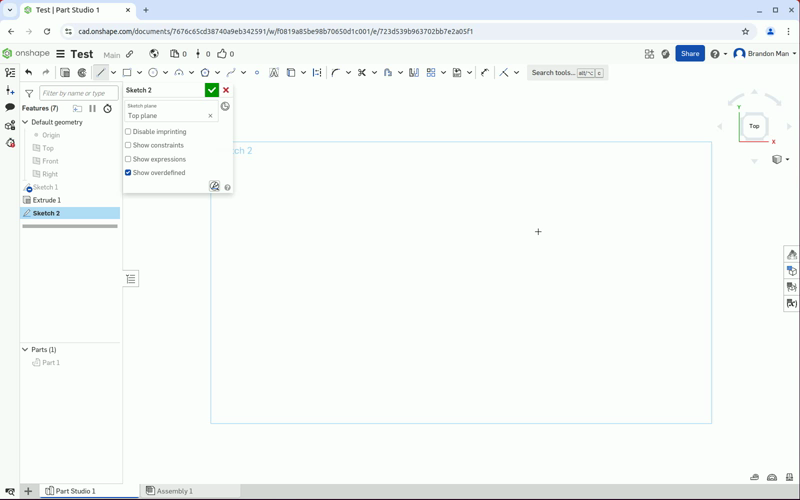
key_up(shift)
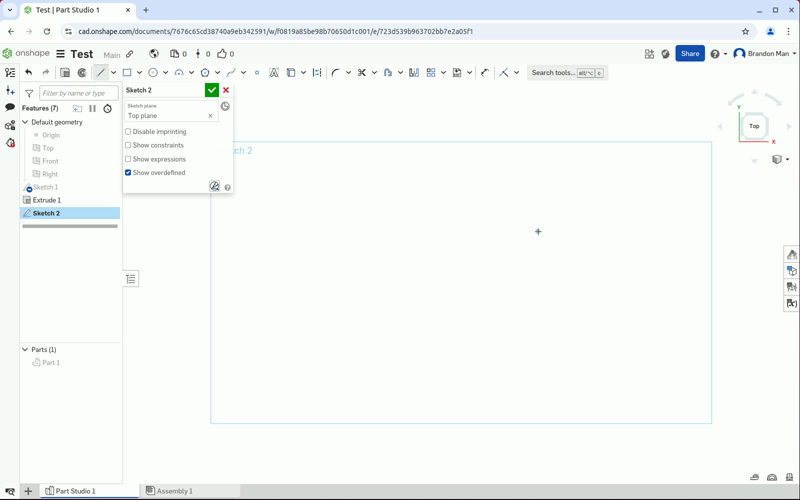
key_down(shift)
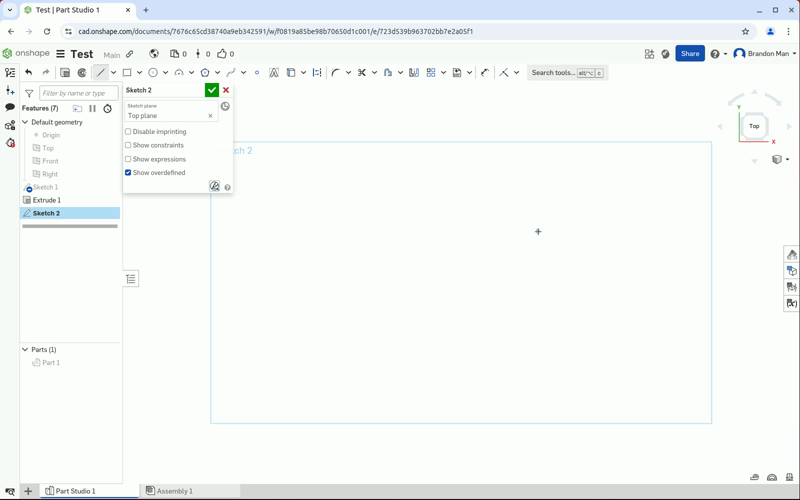
mouse_move(568, 231)
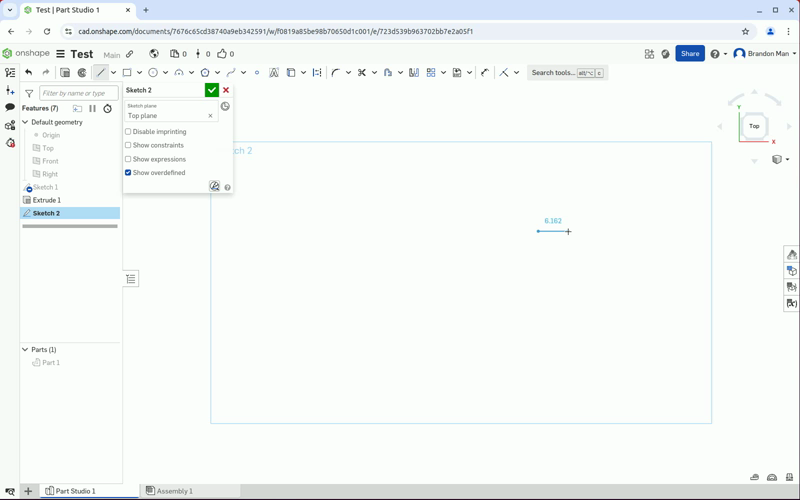
mouse_move(574, 231)
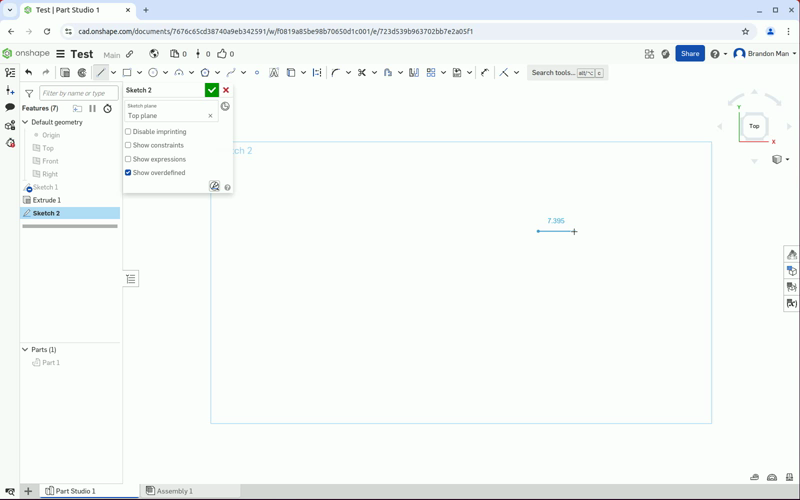
click(574, 231)
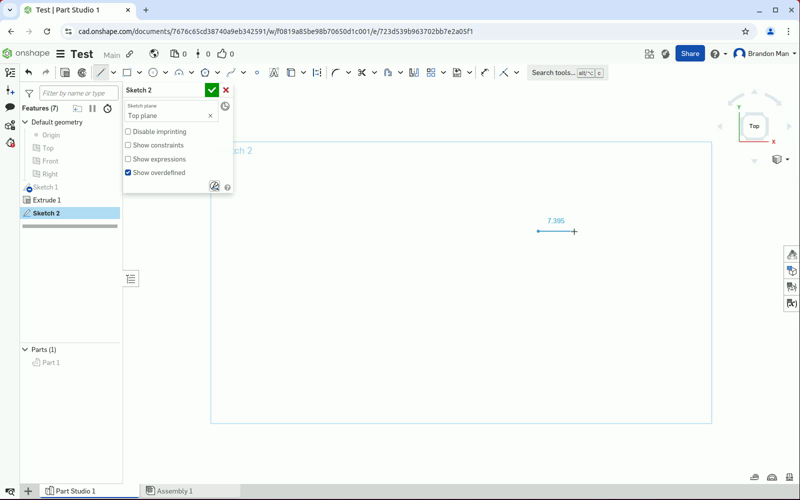
key_up(shift)
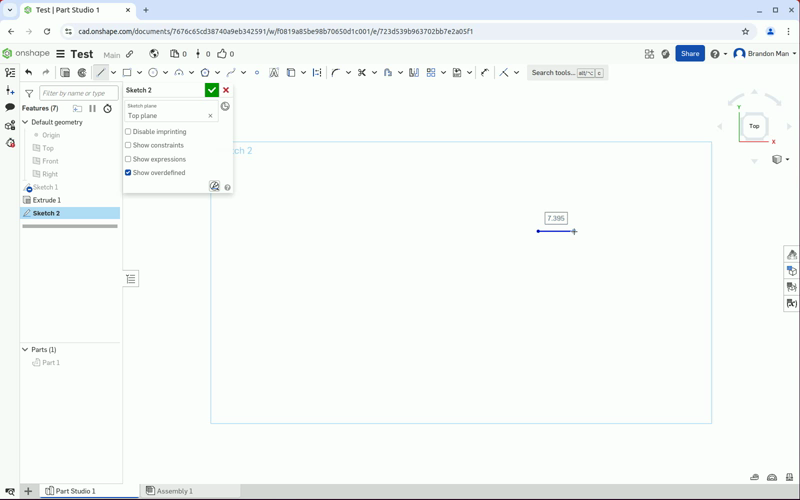
key_down(shift)
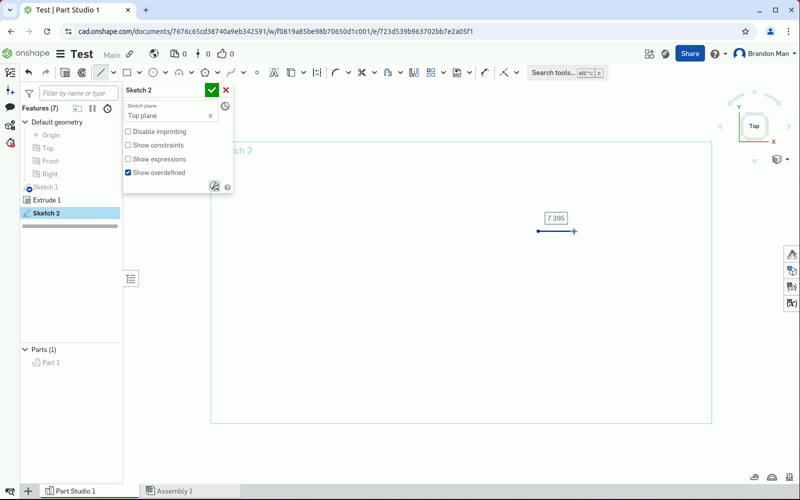
mouse_move(589, 231)
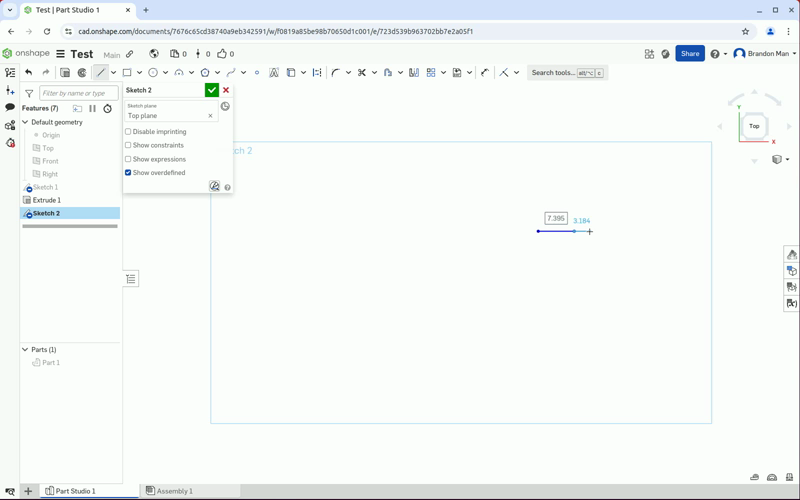
mouse_move(574, 195)
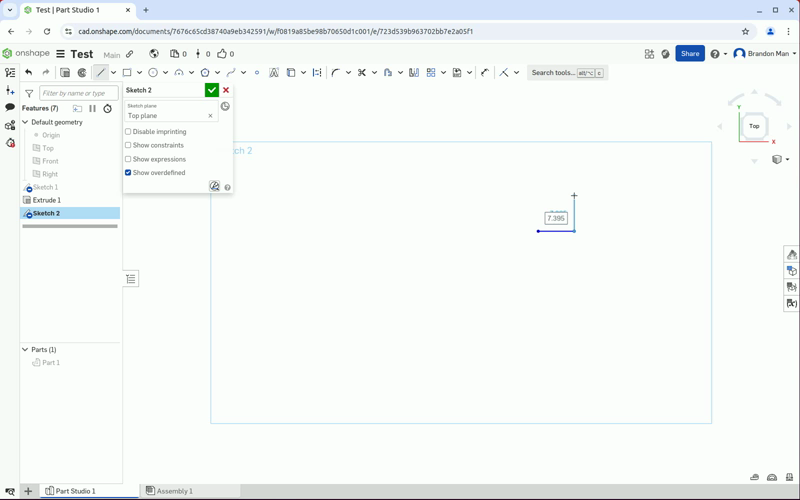
click(574, 195)
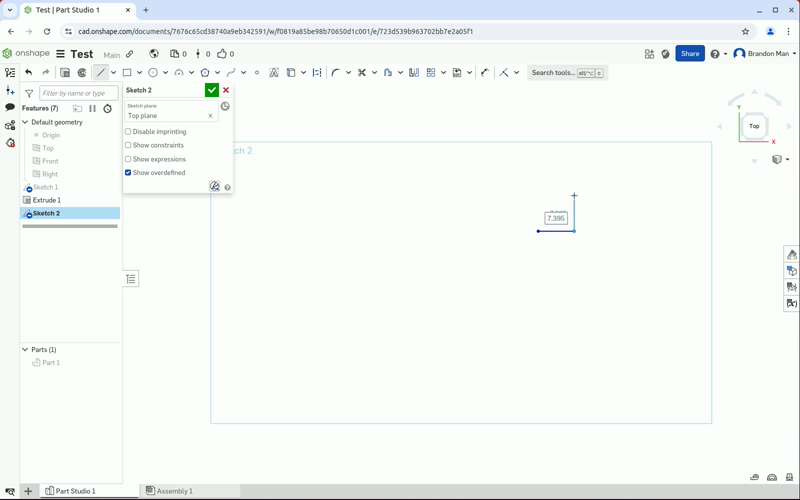
key_up(shift)
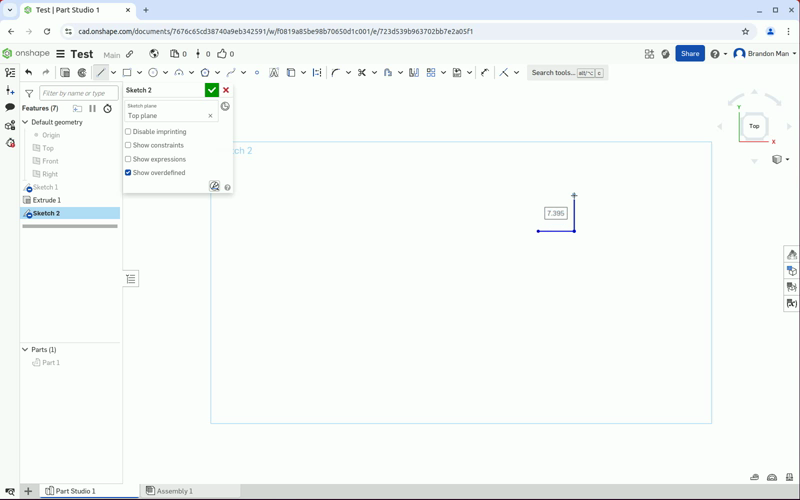
key_down(shift)
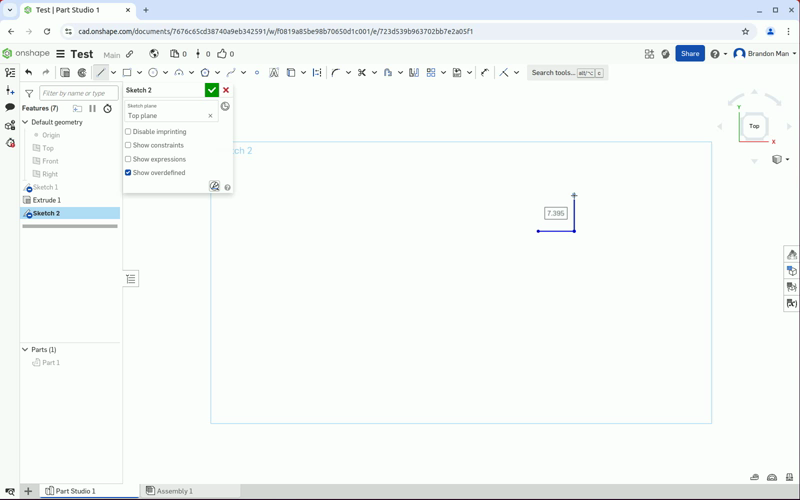
mouse_move(589, 195)
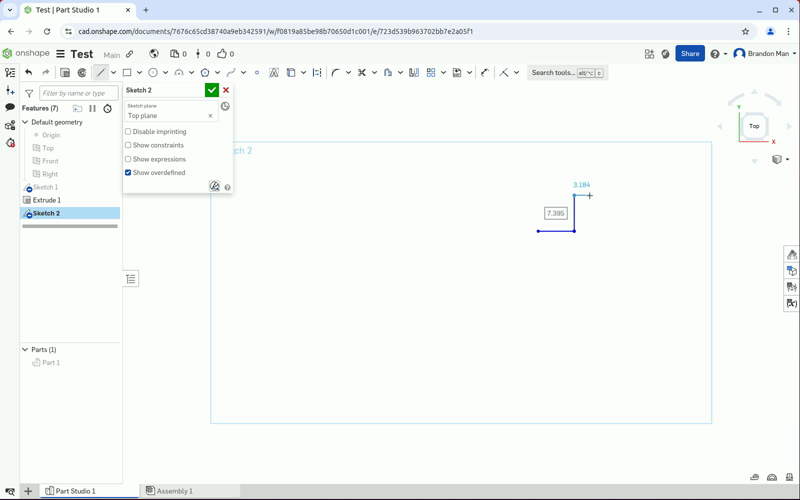
mouse_move(538, 195)
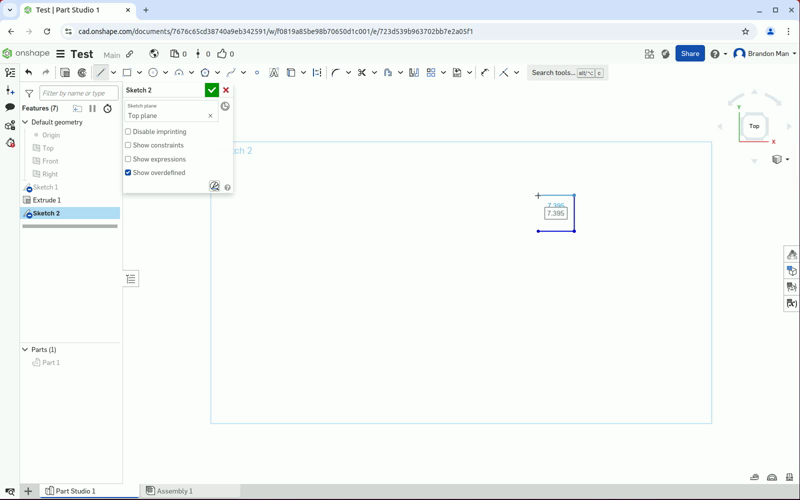
click(538, 195)
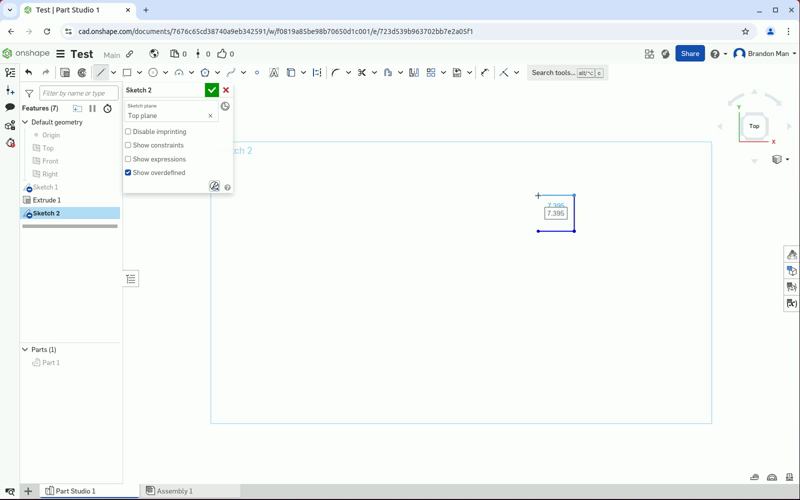
key_up(shift)
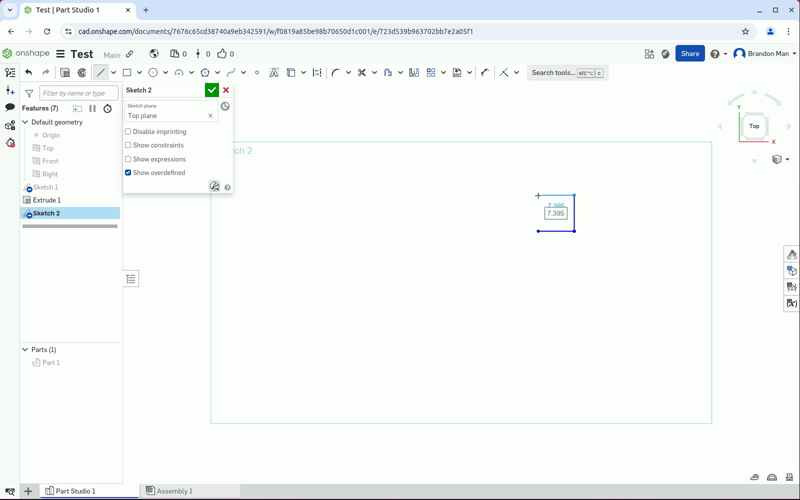
mouse_move(568, 195)
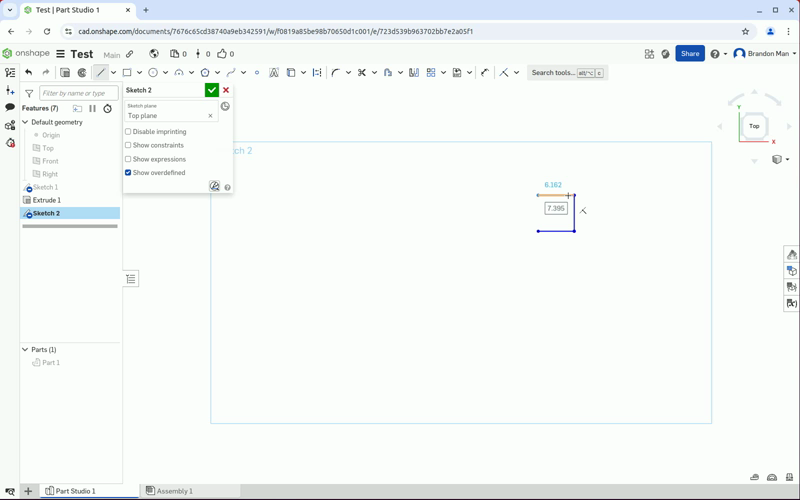
key_down(shift)
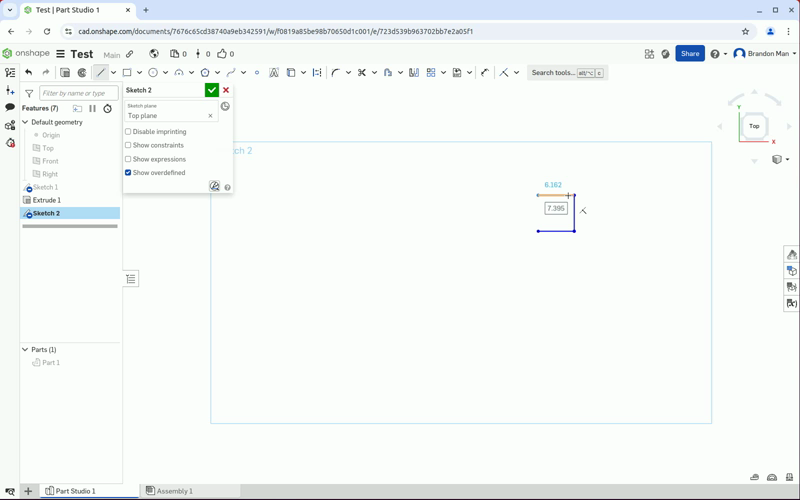
mouse_move(538, 231)
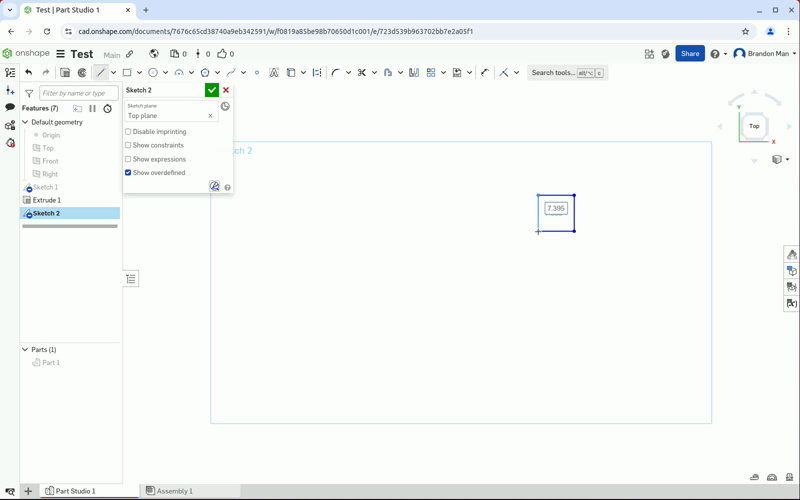
key_up(shift)
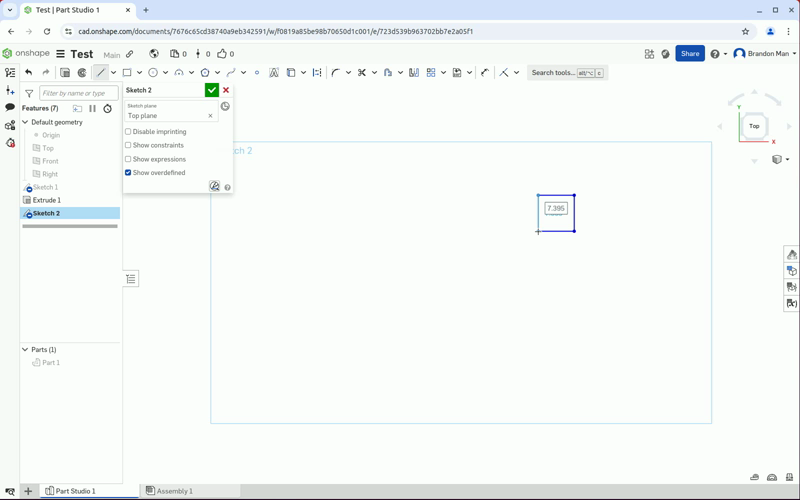
click(538, 231)
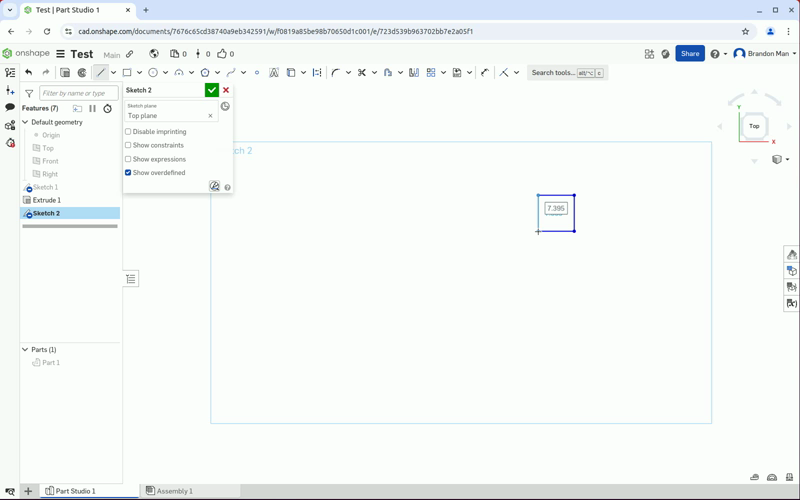
key(esc)
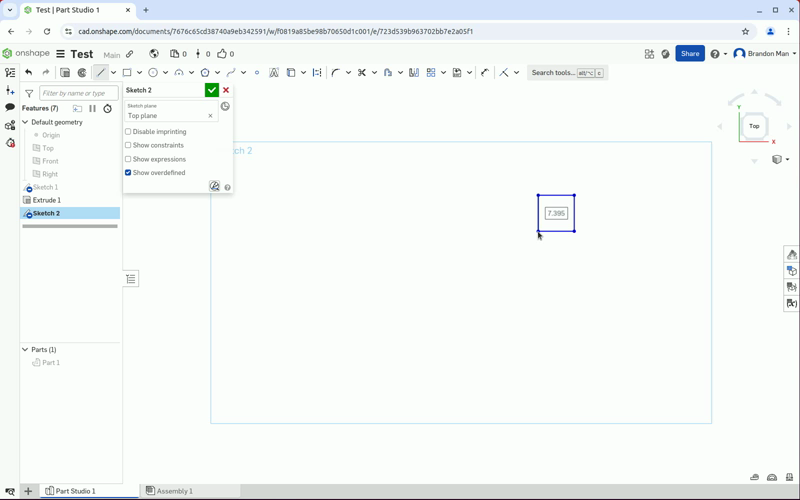
mouse_move(543, 197)
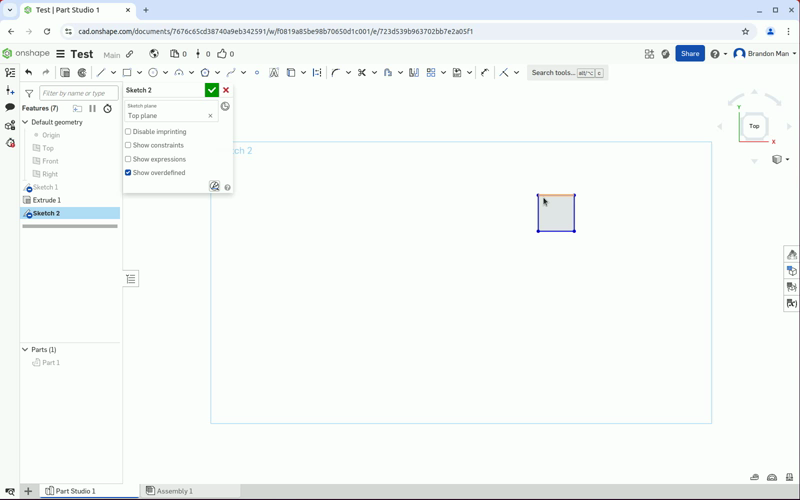
scroll(6)
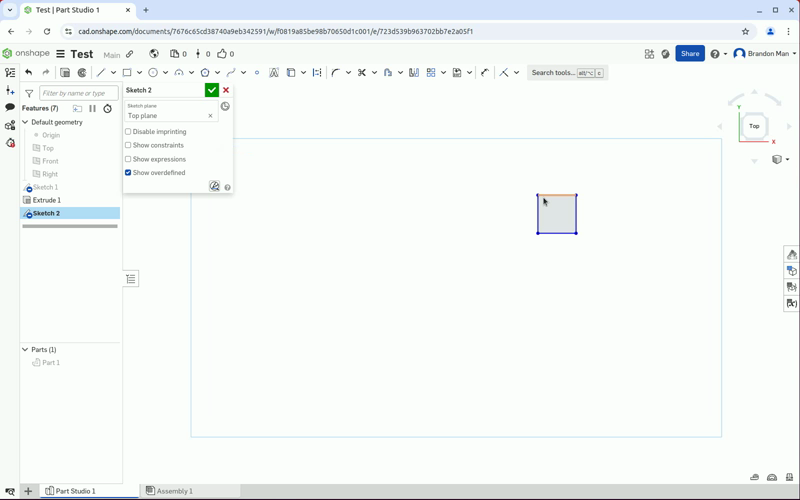
scroll(6)
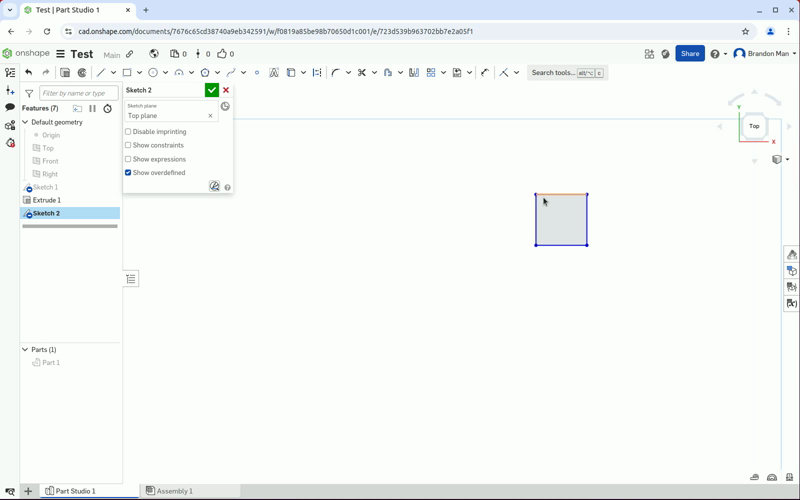
scroll(6)
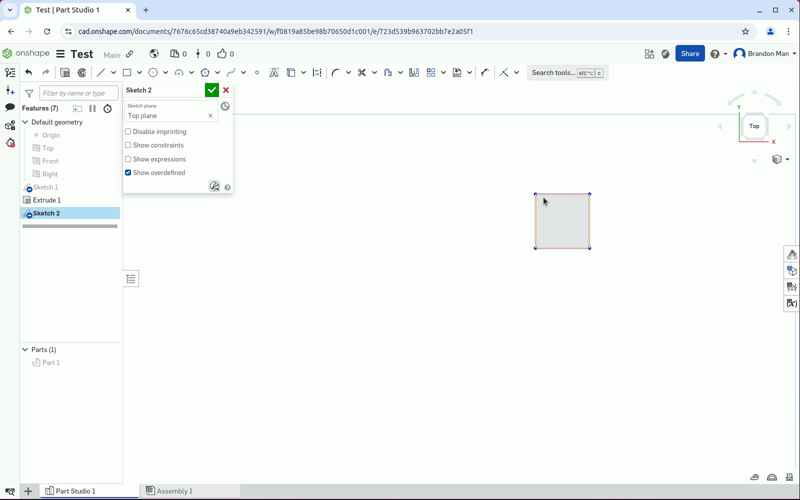
scroll(6)
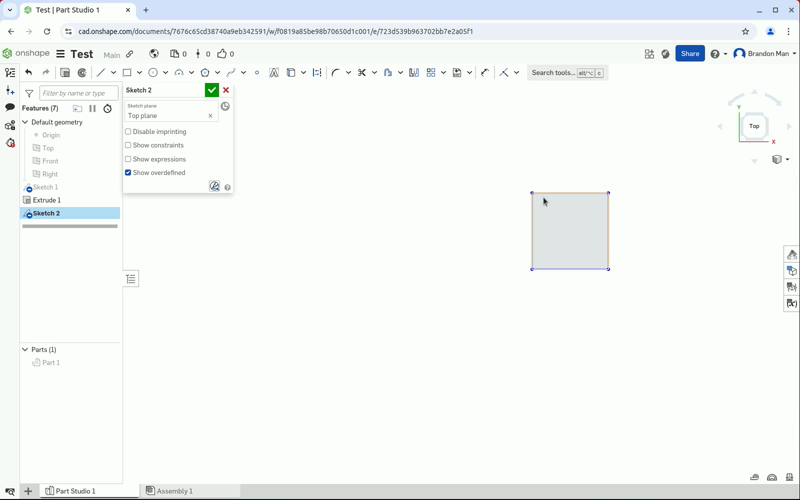
scroll(6)
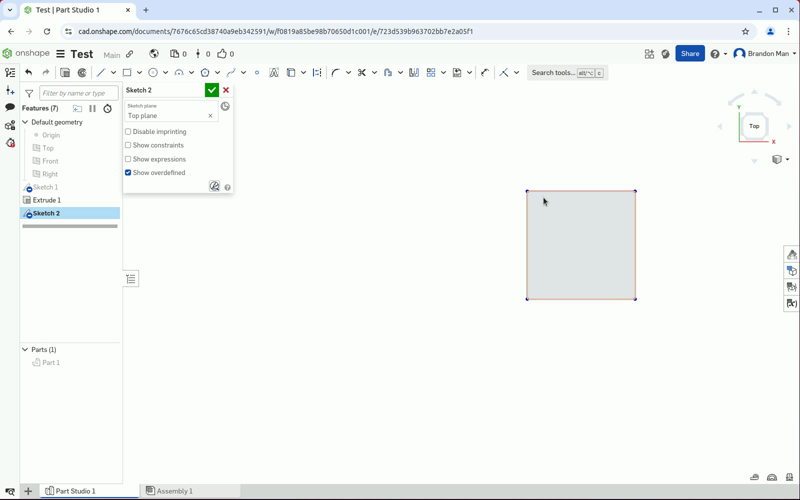
scroll(6)
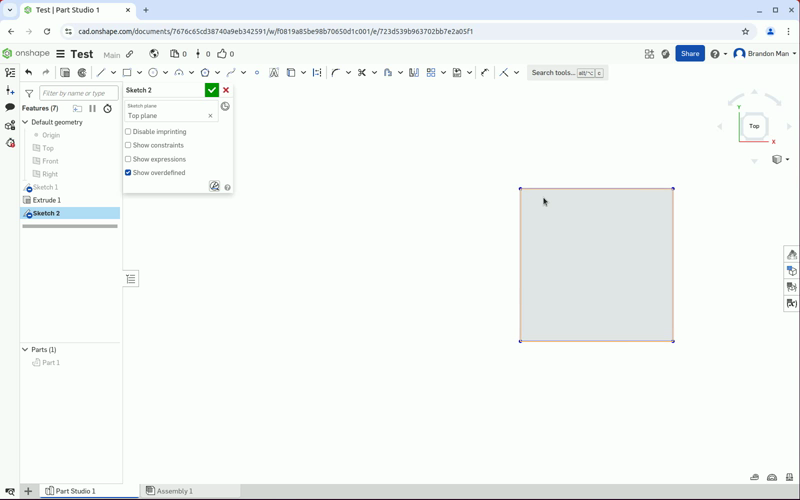
scroll(6)
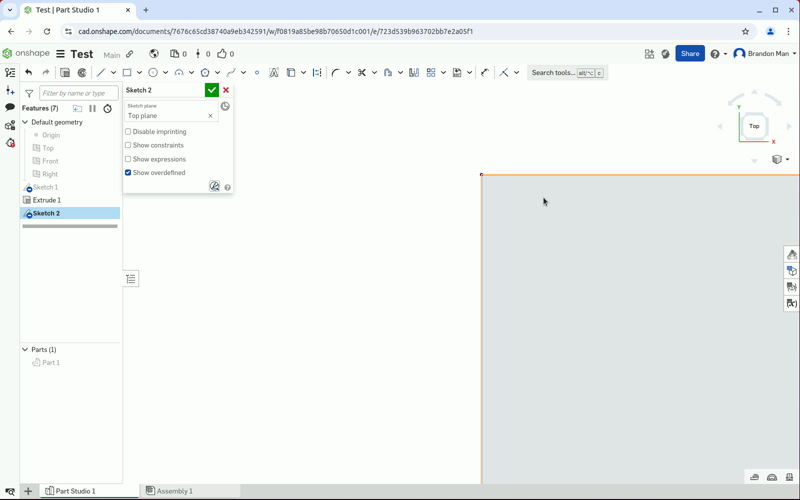
click(543, 197)
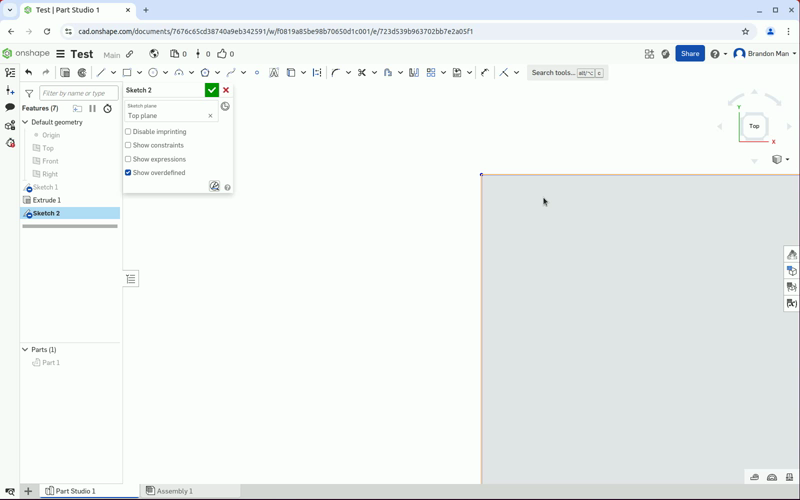
scroll(-6)
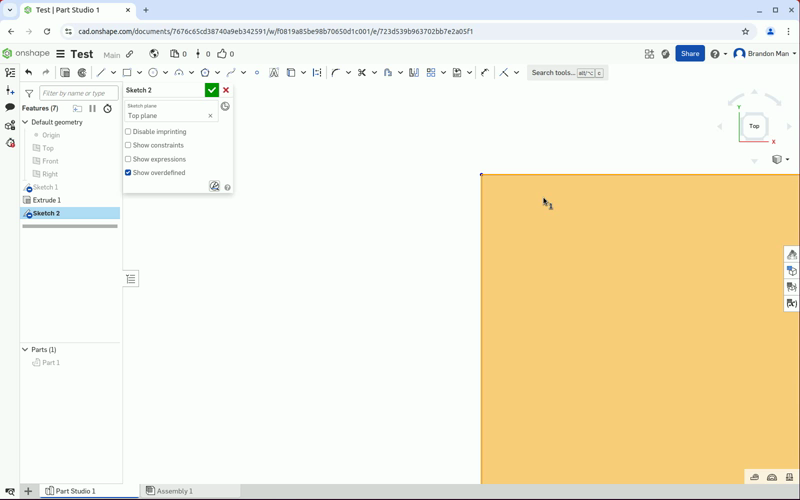
scroll(-6)
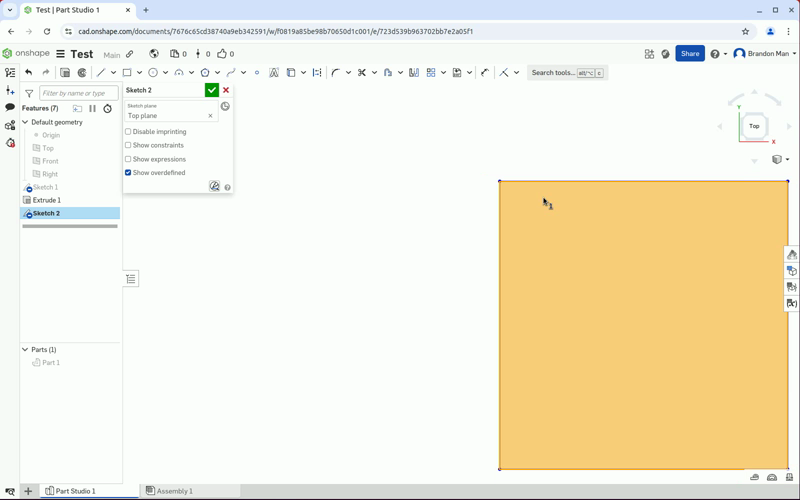
scroll(-6)
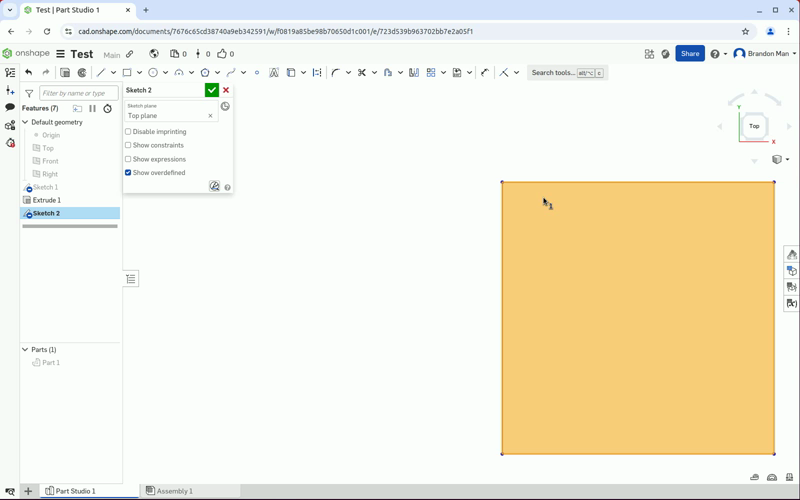
scroll(-6)
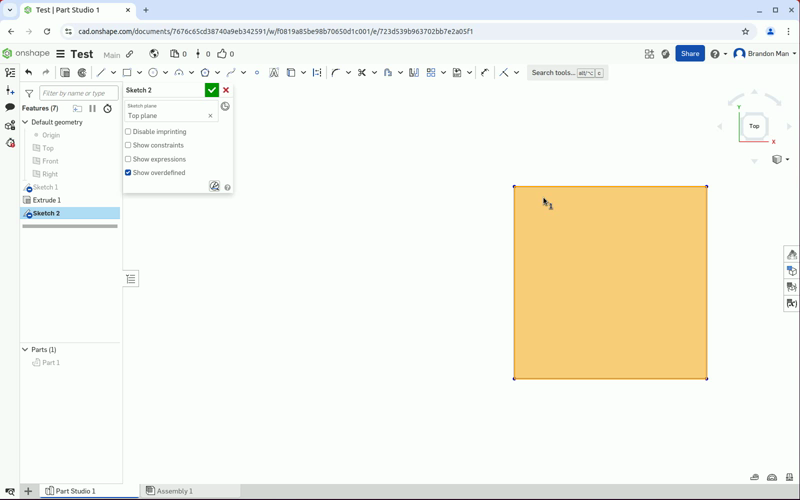
scroll(-6)
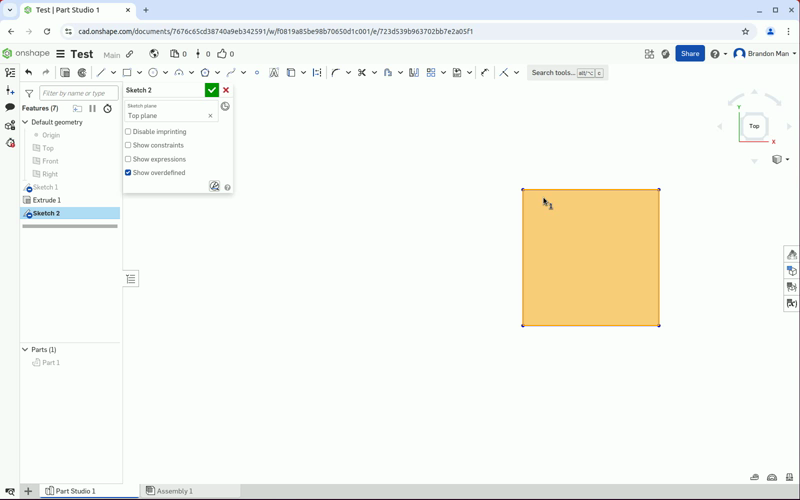
scroll(-6)
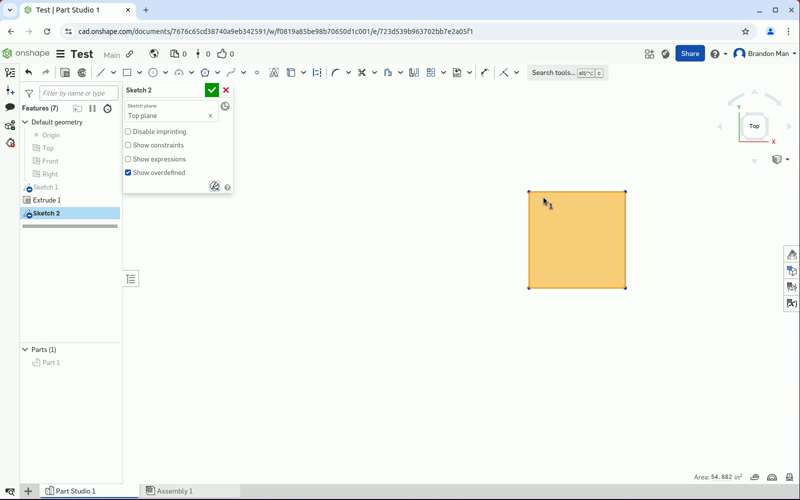
scroll(-6)
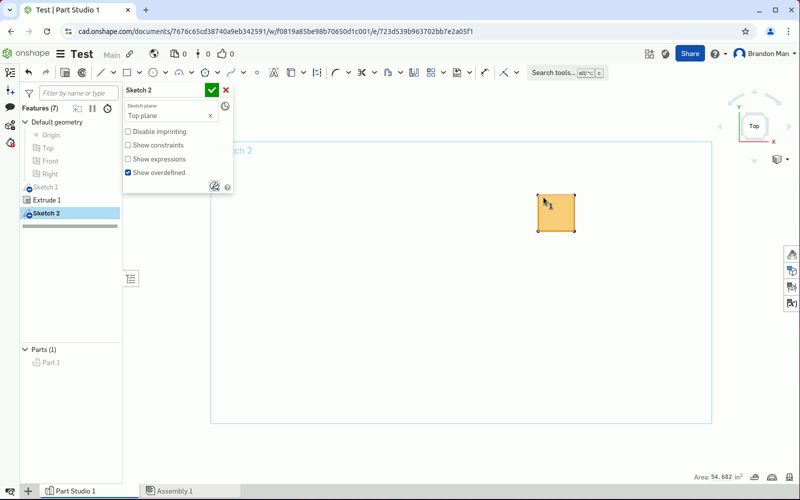
mouse_move(73, 352)
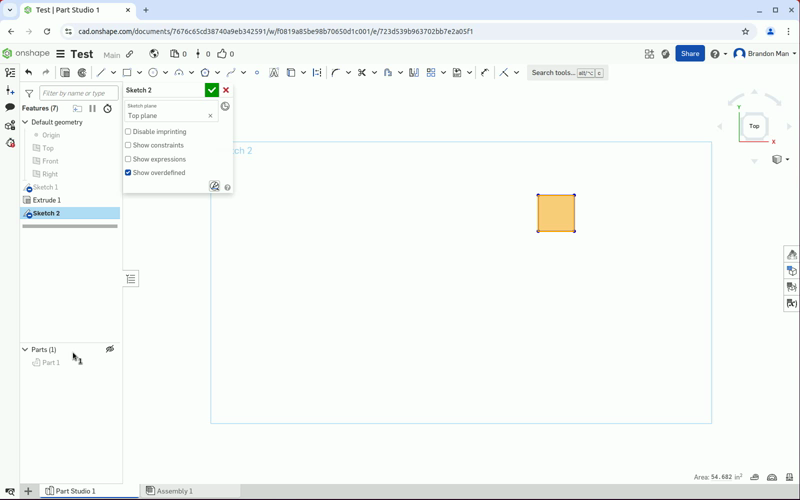
key(shift+y)
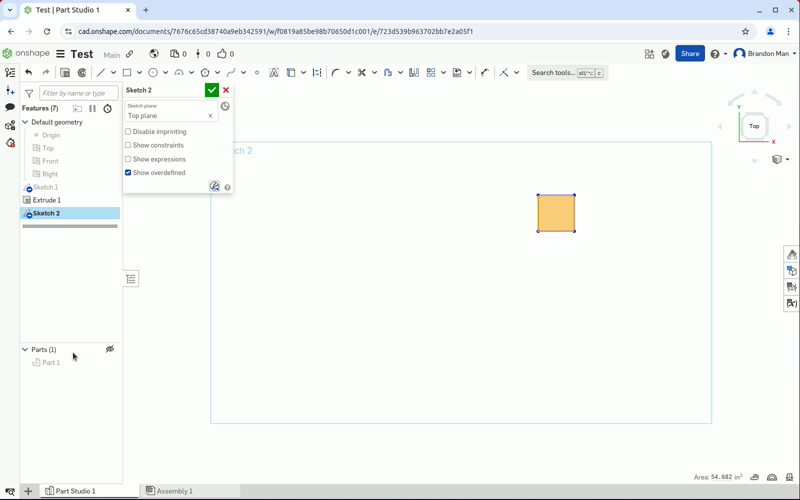
key(shift+e)
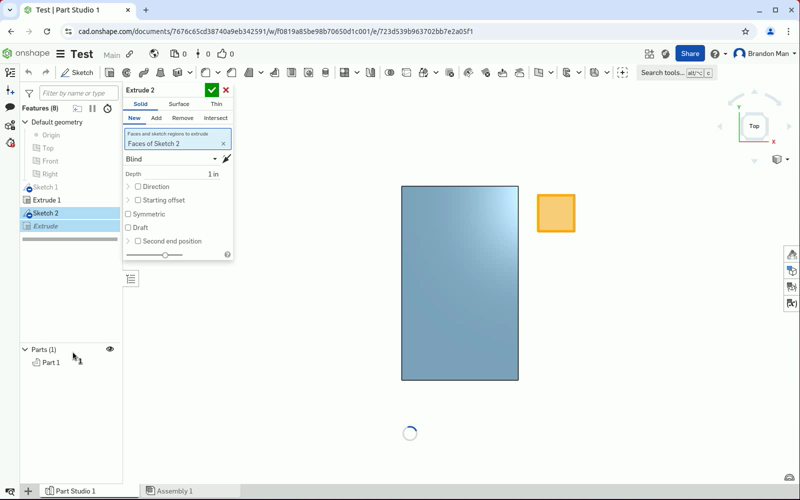
mouse_move(143, 106)
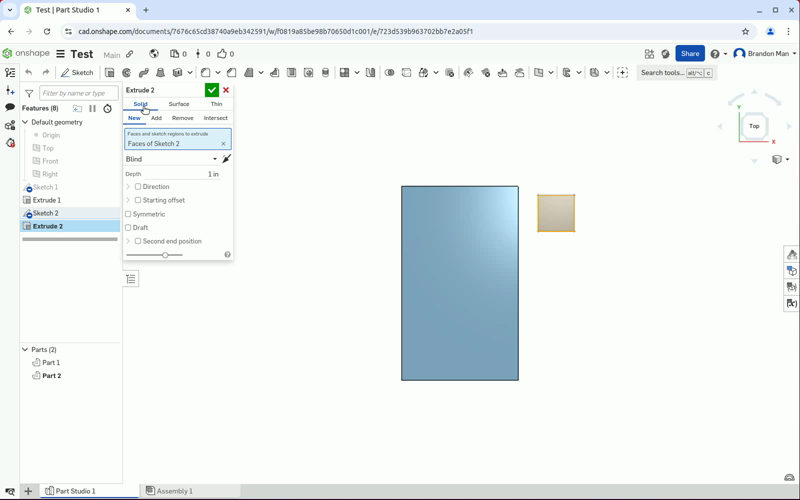
click(143, 106)
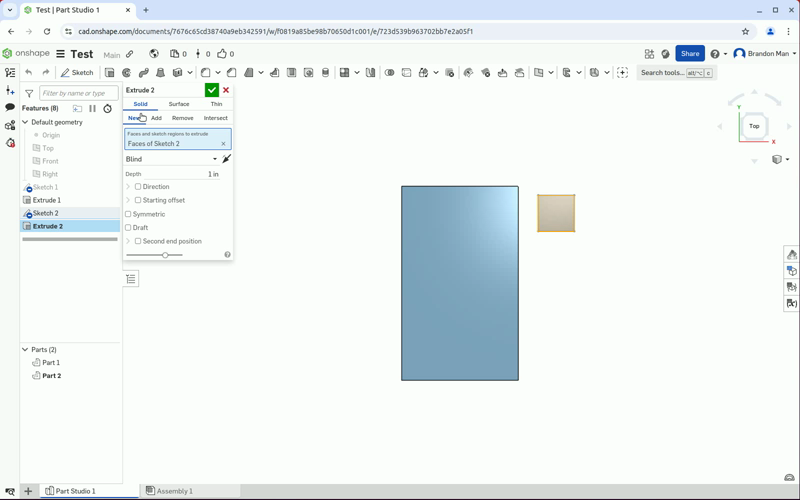
mouse_move(137, 120)
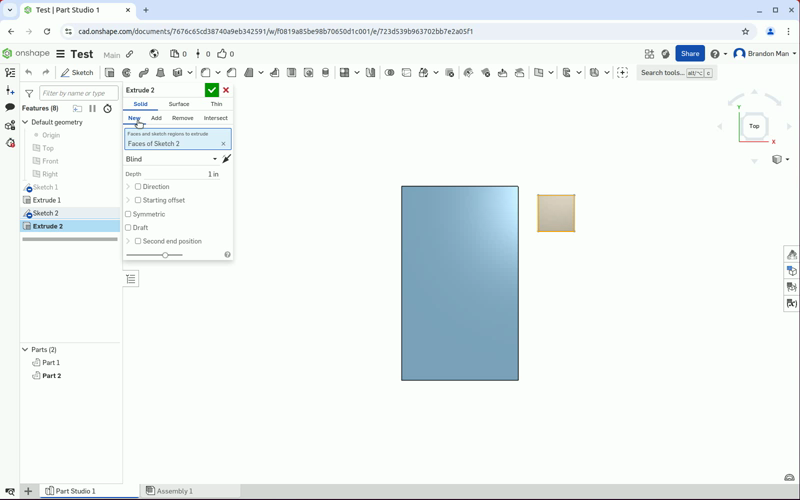
click(137, 120)
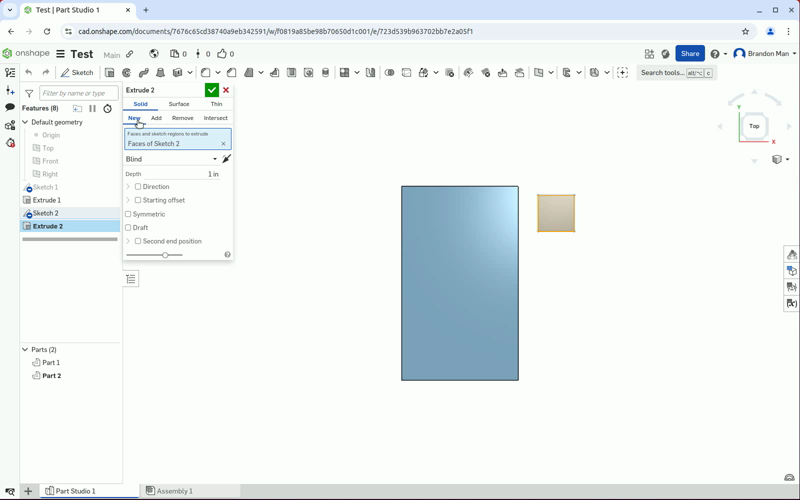
key(tab, 4)
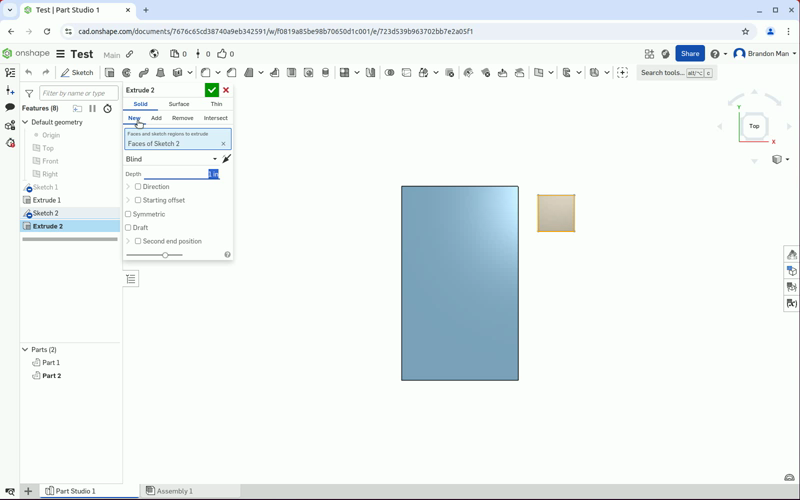
text(0.241)
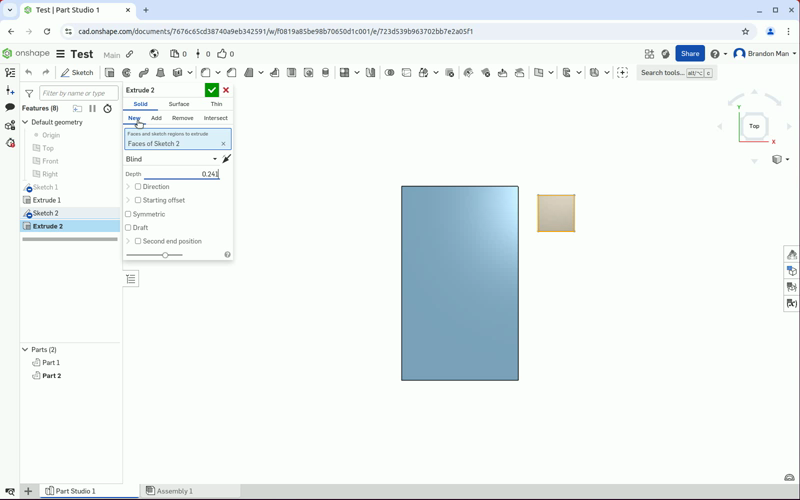
key(enter)
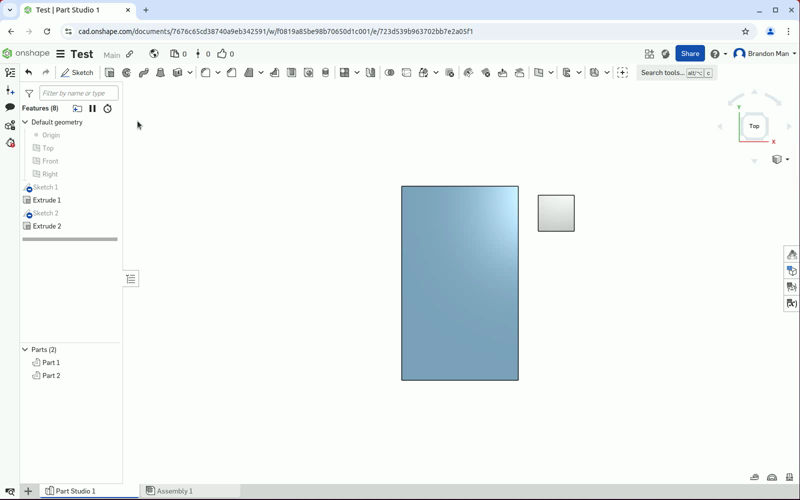
key(shift+h)
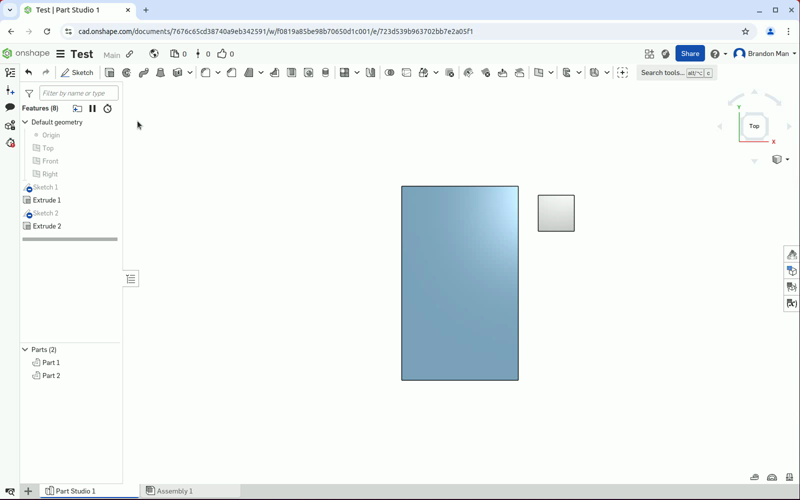
key(shift+h)
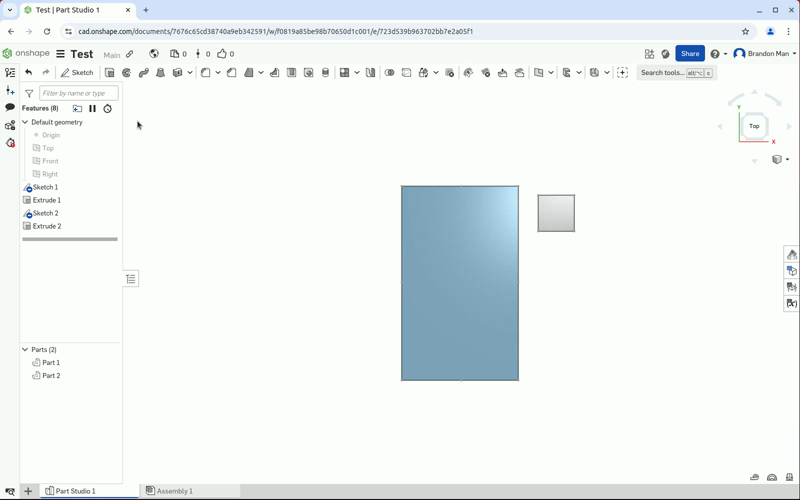
key(shift+7)
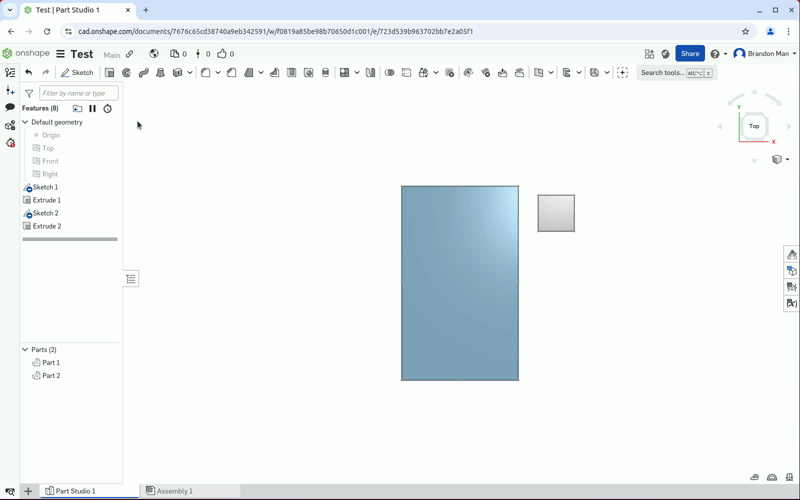
key(up, 3)
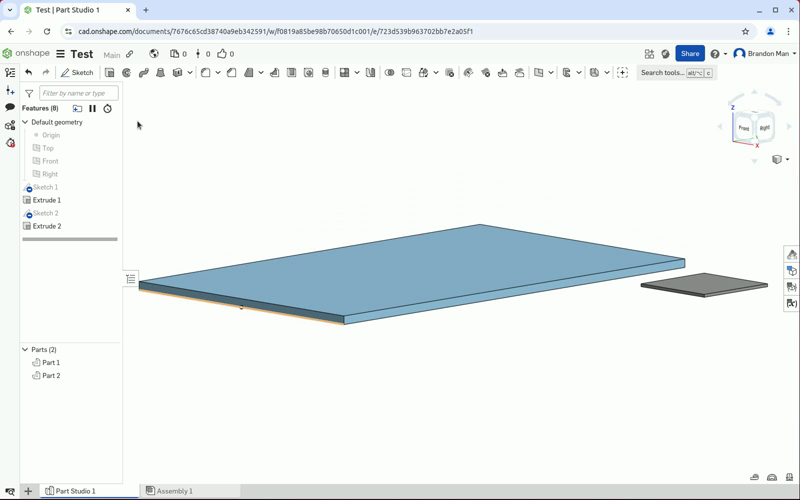
key(left, 3)
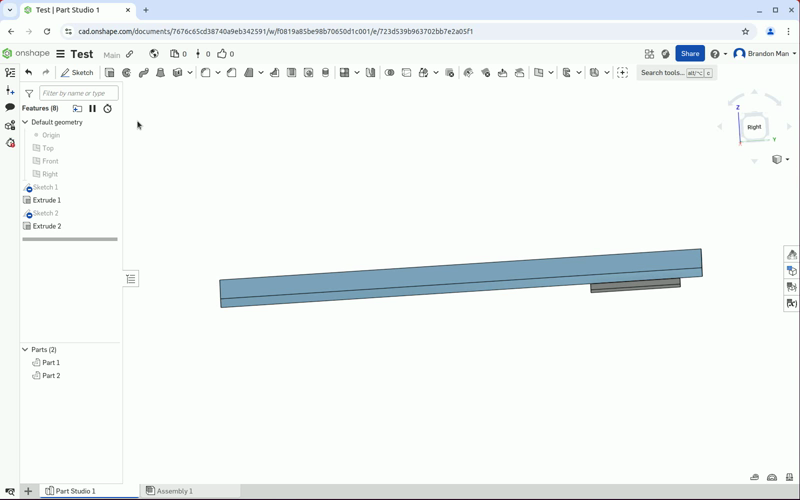
key(right, 3)
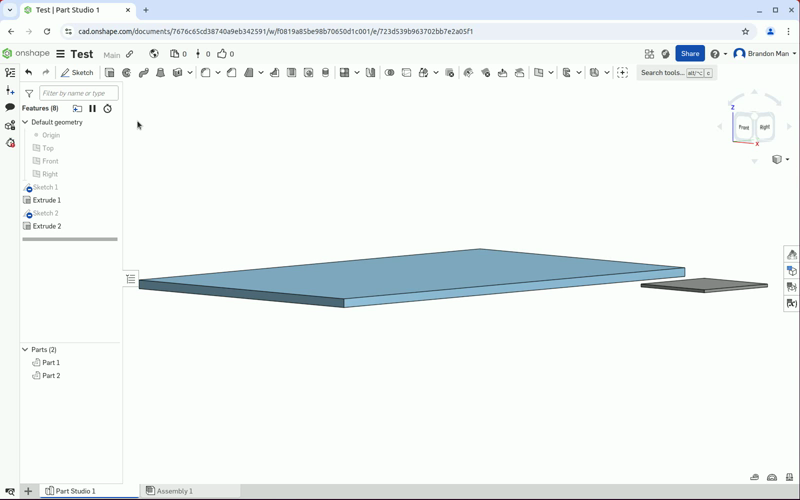
key(down, 3)
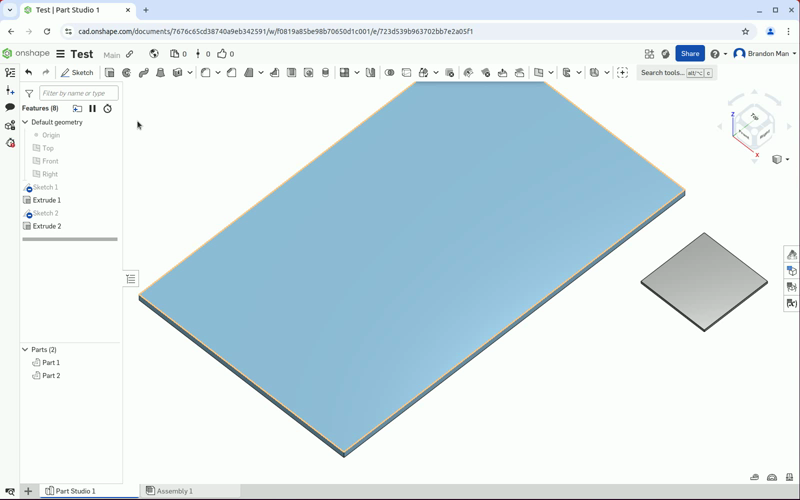
mouse_move(73, 189)
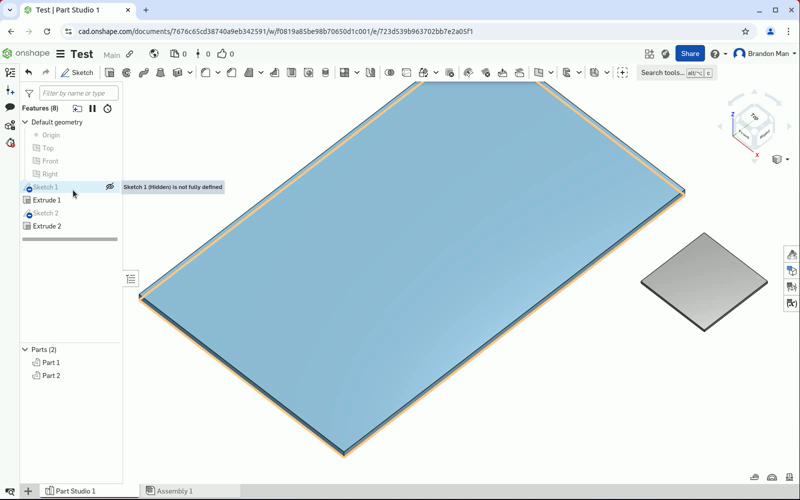
click(73, 189)